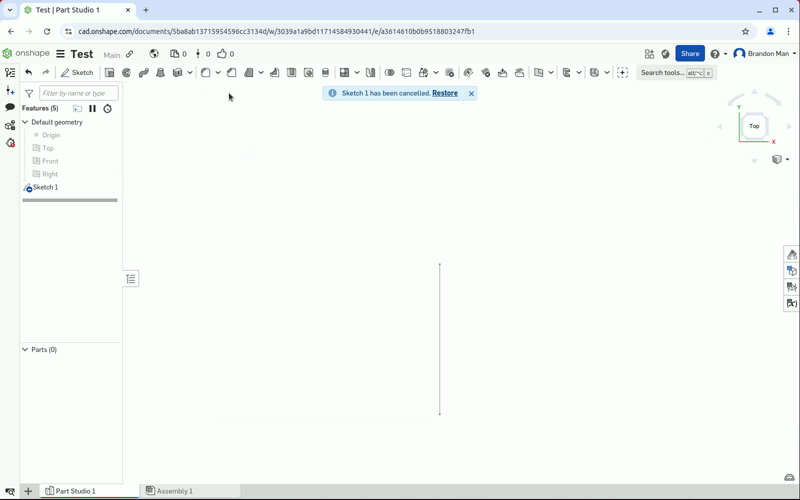
key(shift+h)
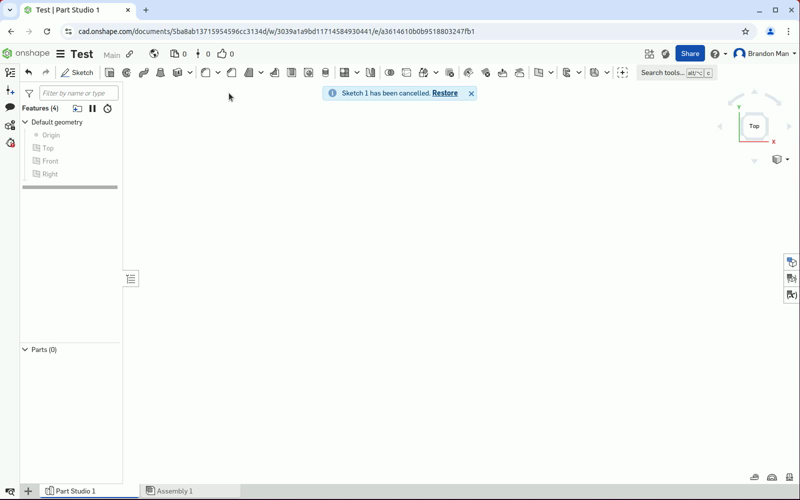
mouse_move(73, 352)
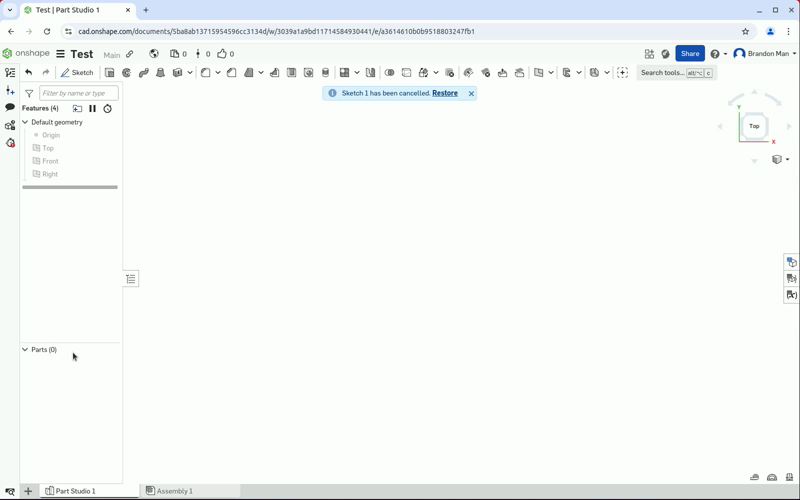
key(y)
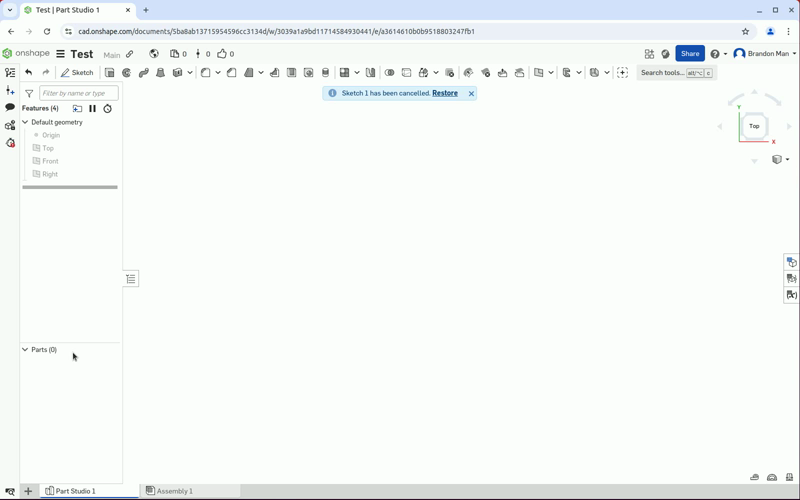
key(shift+p)
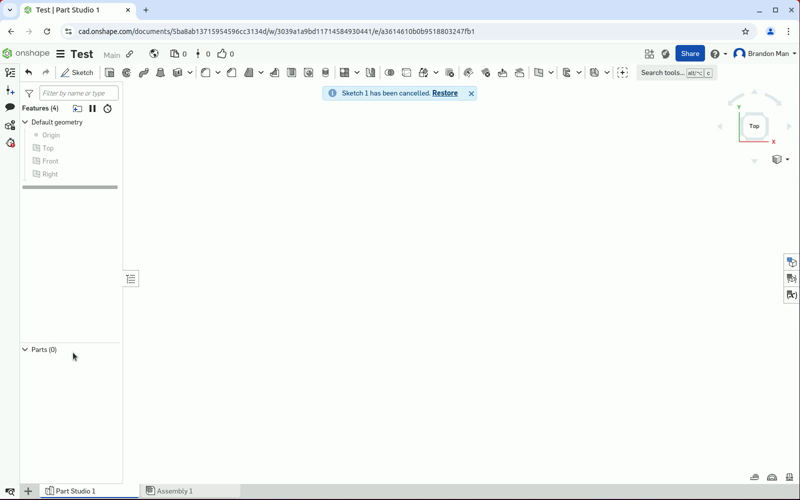
key(space)
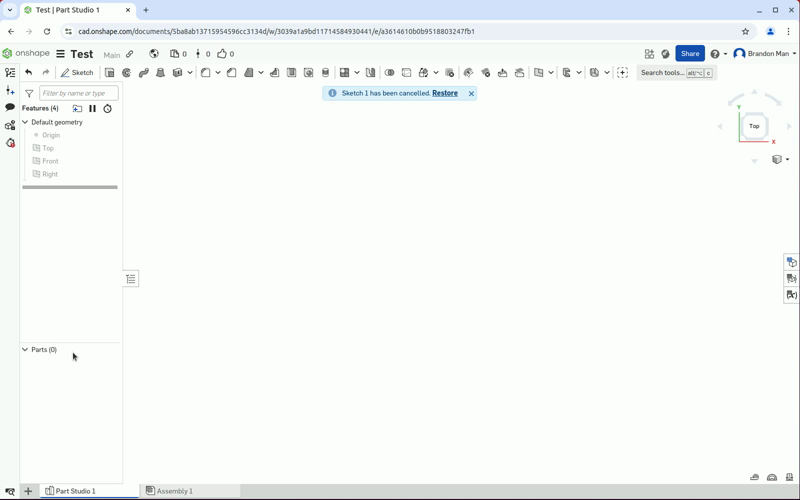
key_down(shift)
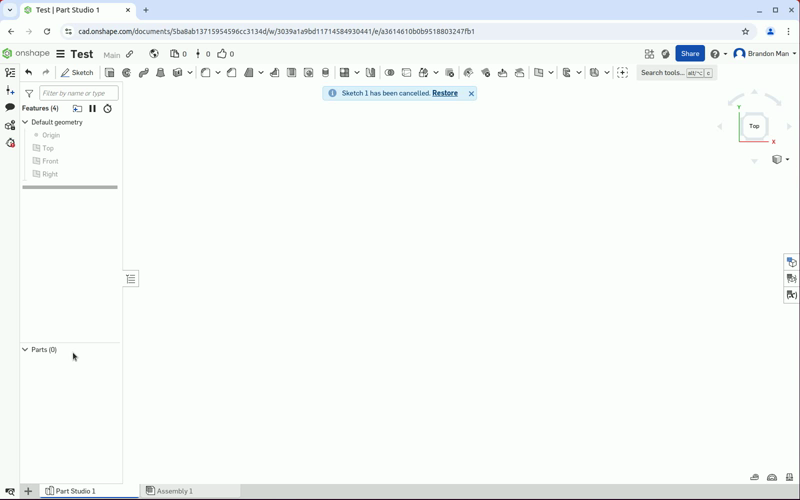
key(up)
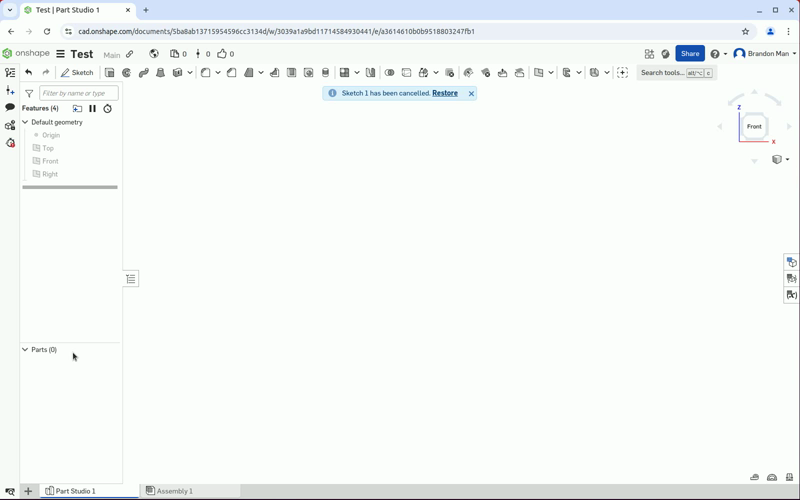
key_up(shift)
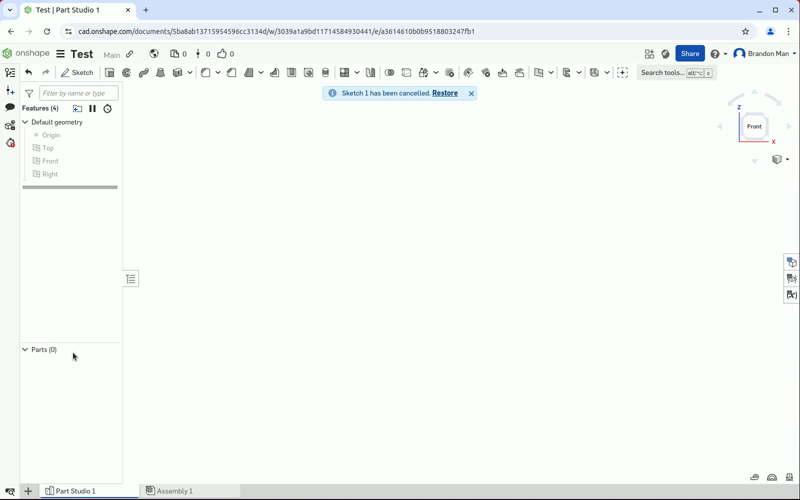
mouse_move(73, 352)
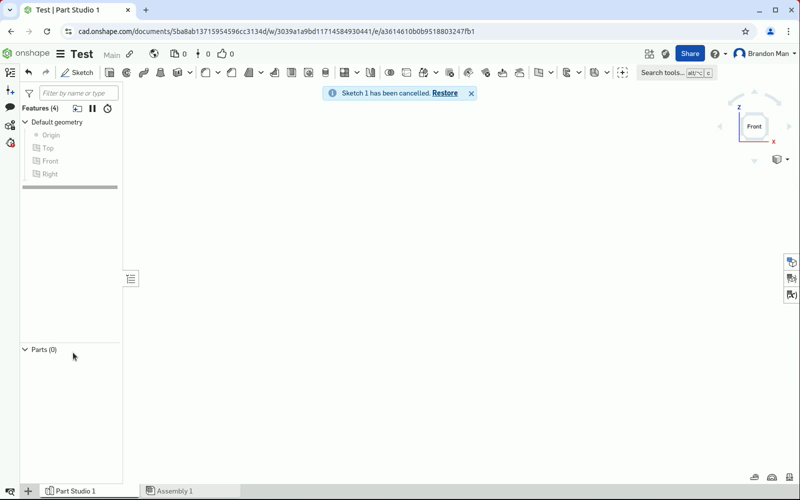
key(shift+y)
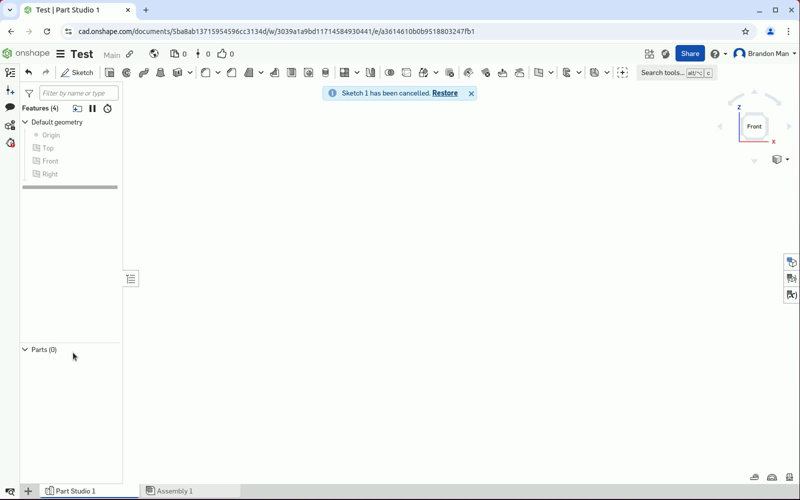
key(shift+s)
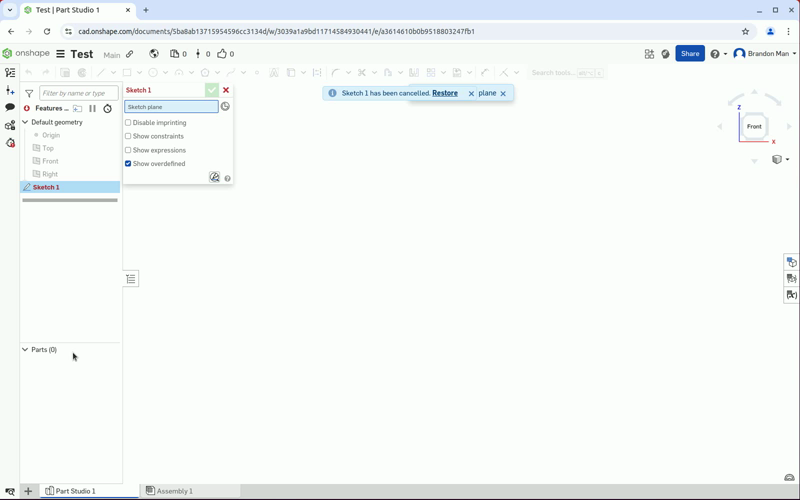
mouse_move(73, 163)
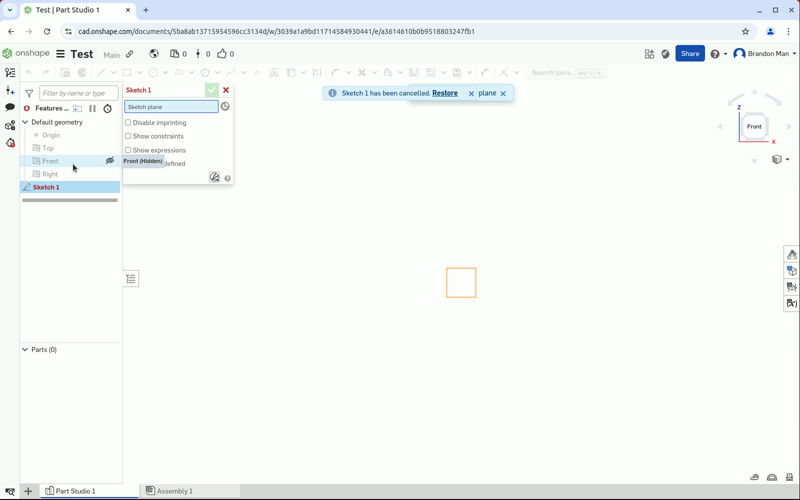
click(73, 163)
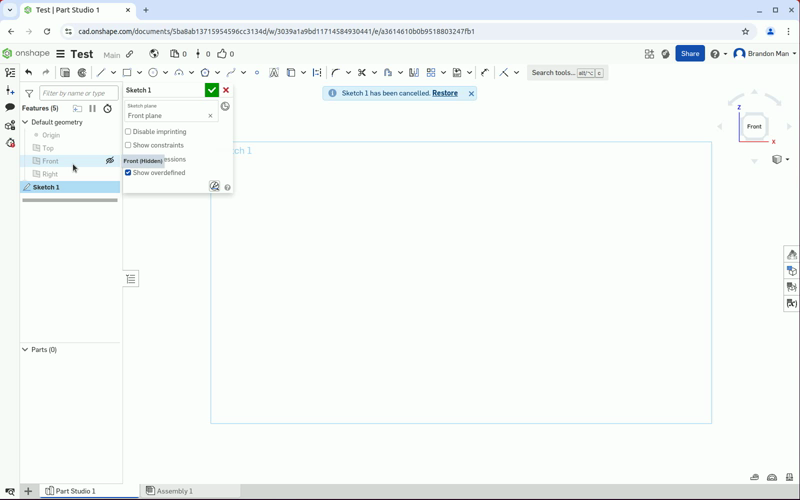
mouse_move(73, 352)
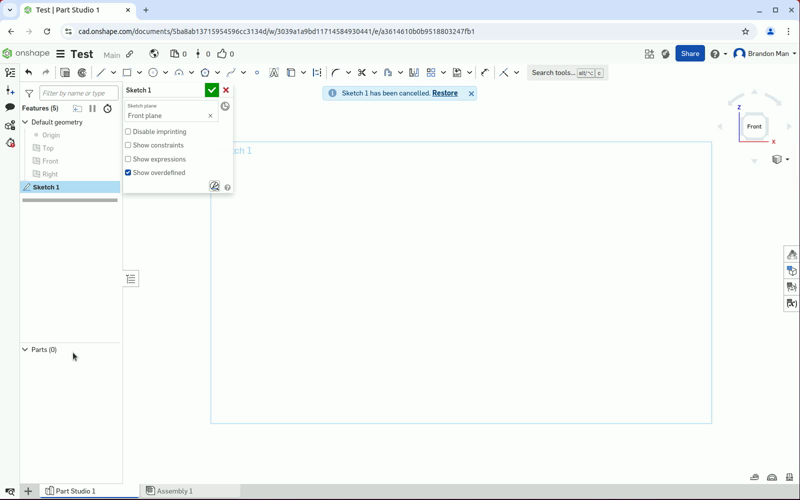
key(y)
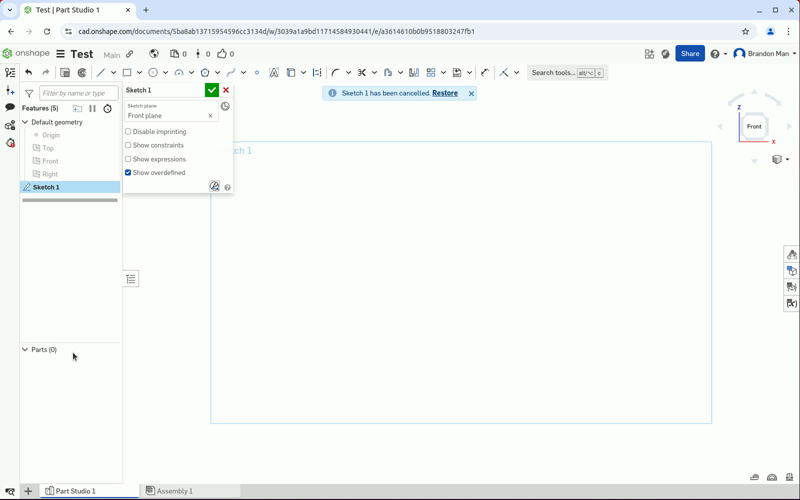
key(c)
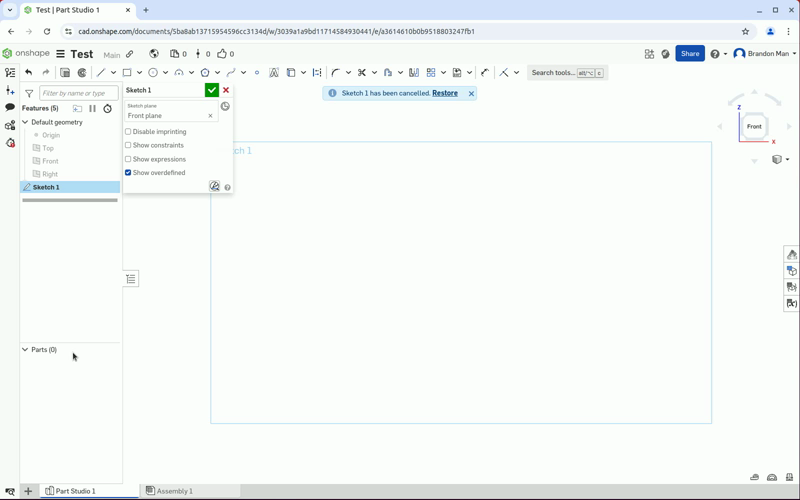
key_down(shift)
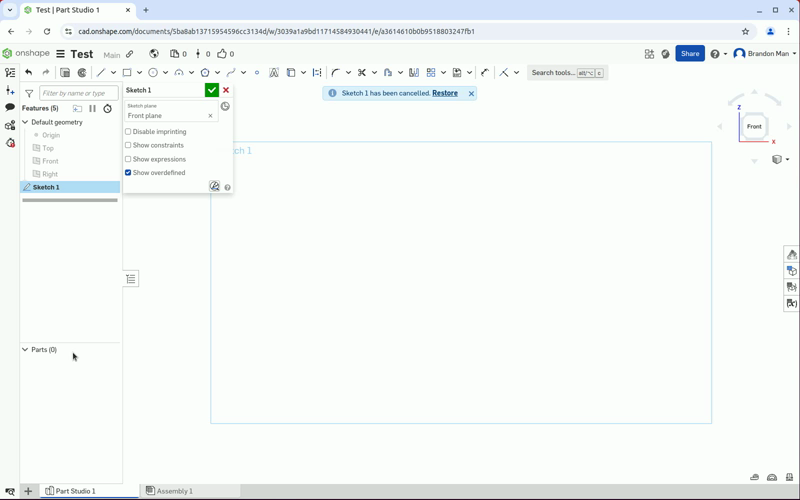
mouse_move(461, 282)
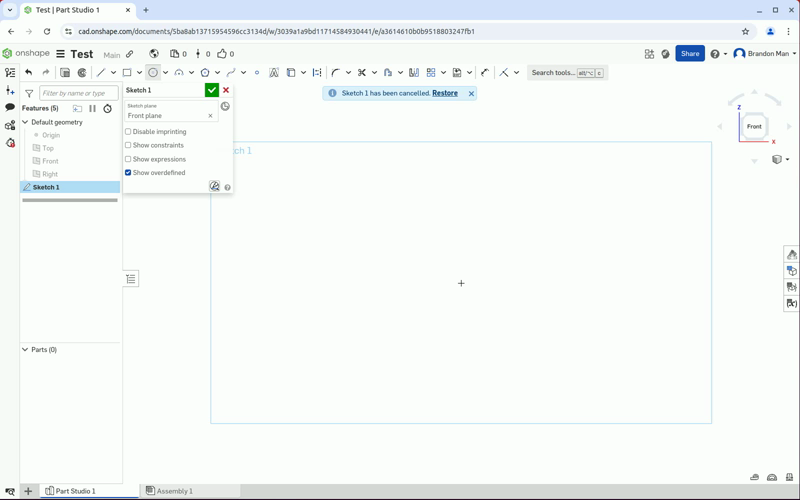
click(461, 282)
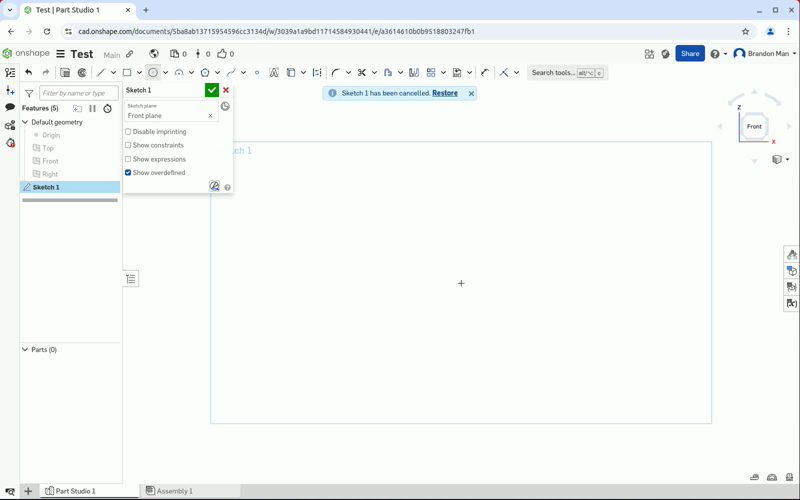
key_up(shift)
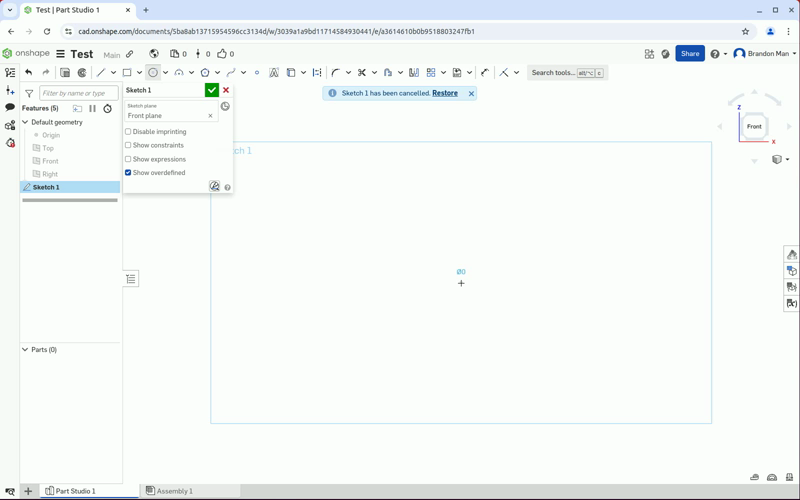
mouse_move(494, 282)
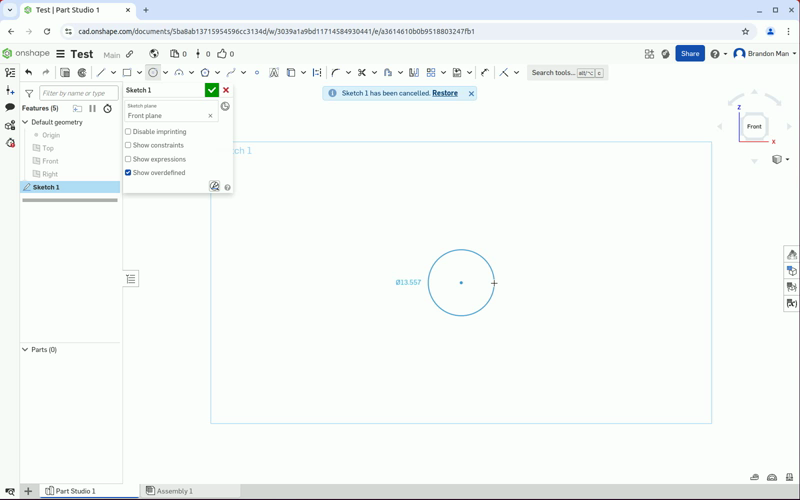
click(494, 282)
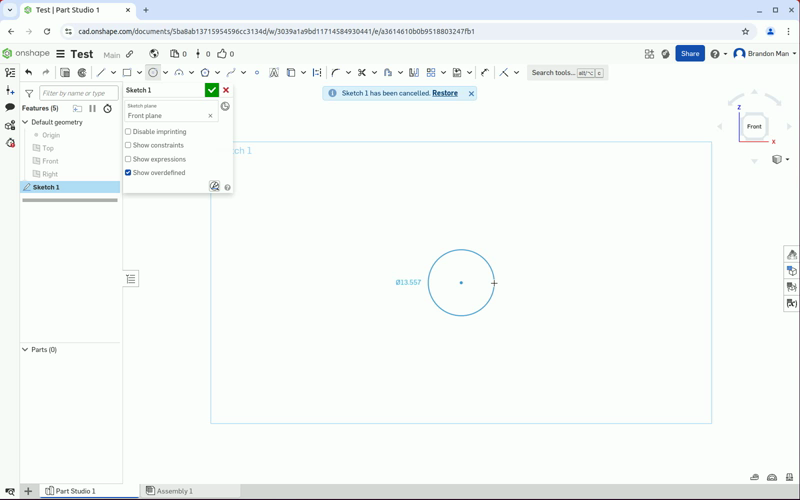
key(esc)
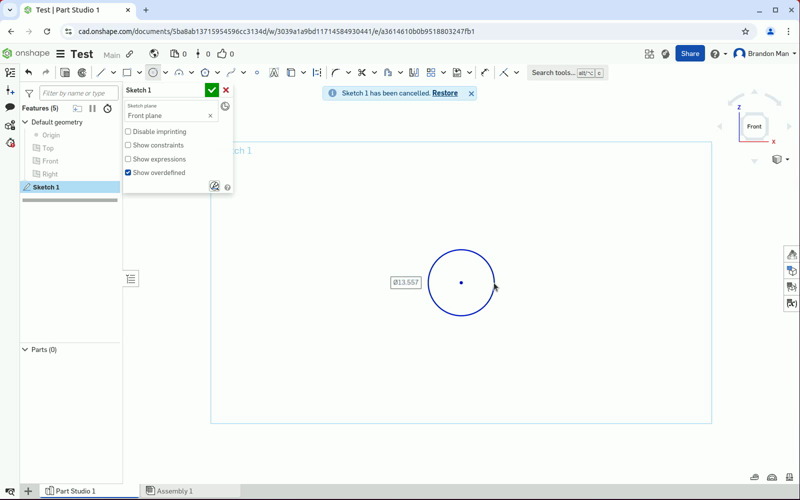
mouse_move(442, 290)
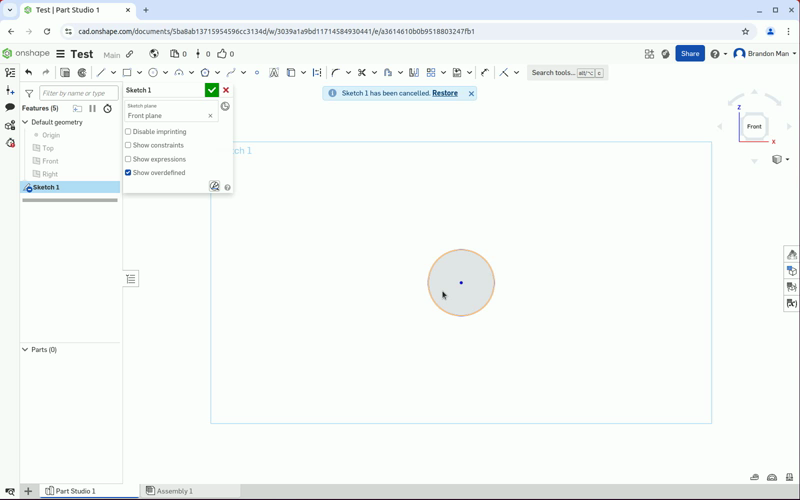
click(442, 290)
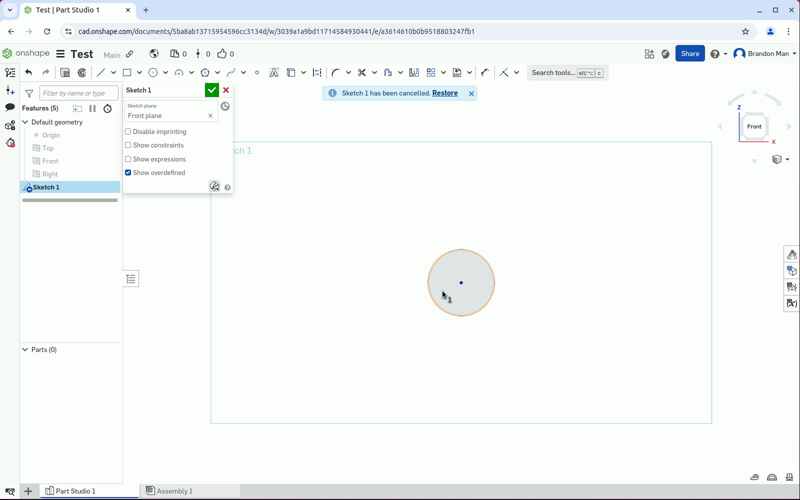
mouse_move(73, 352)
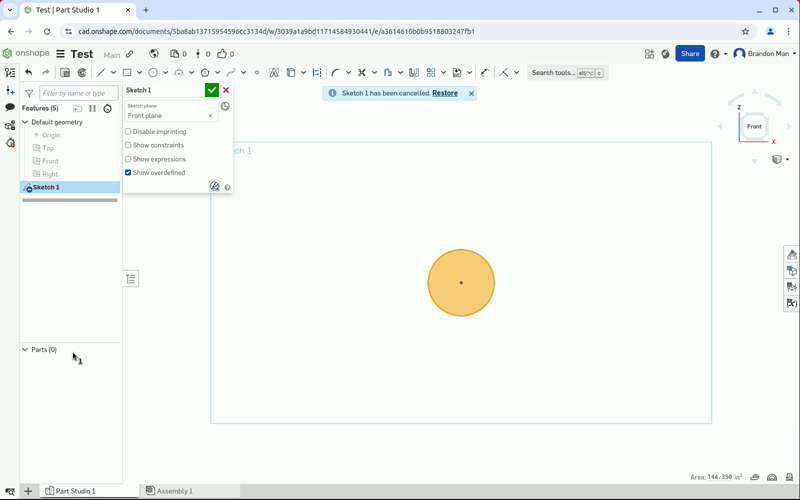
key(shift+y)
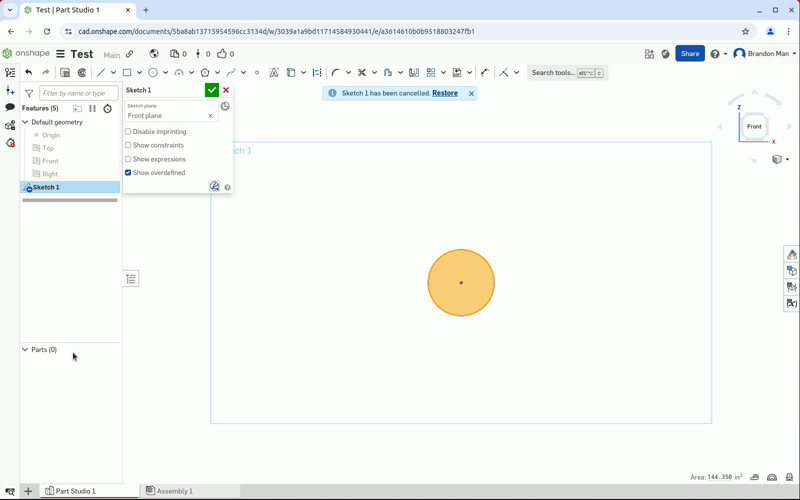
key(shift+e)
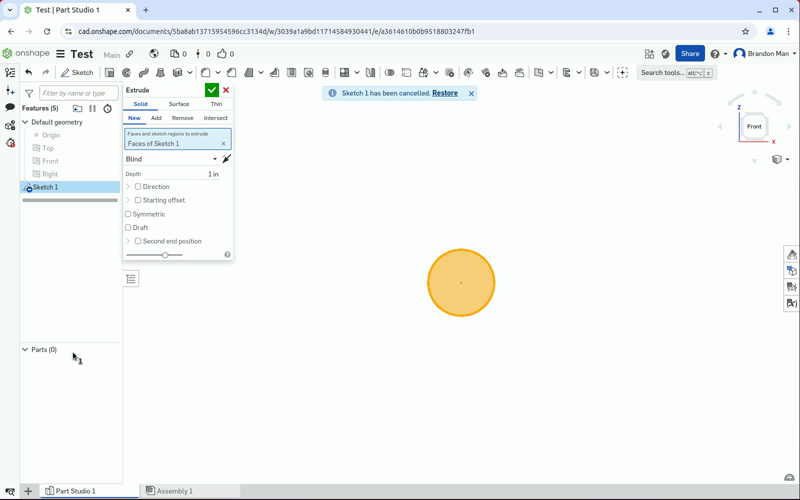
mouse_move(143, 106)
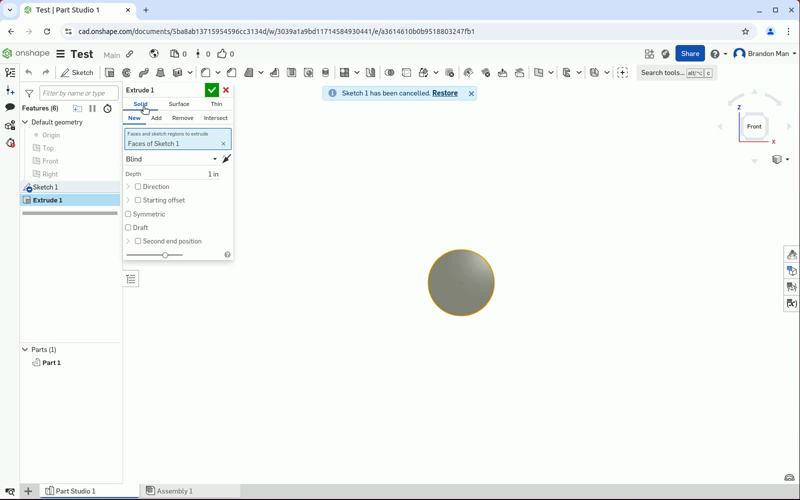
click(143, 106)
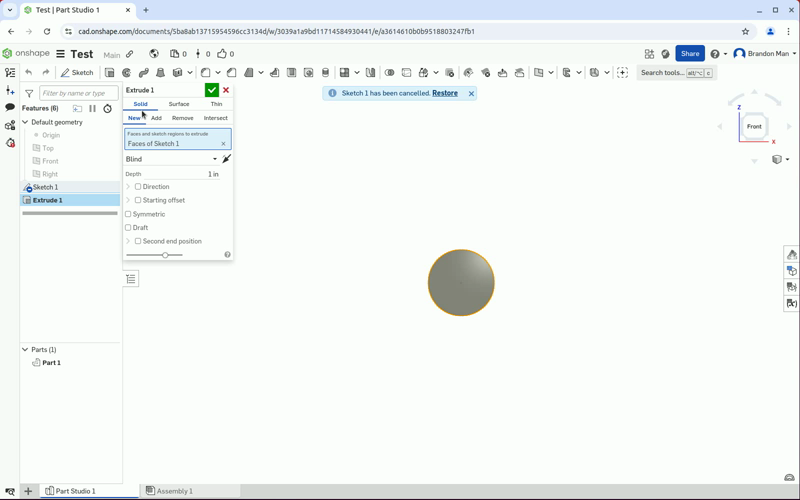
mouse_move(137, 120)
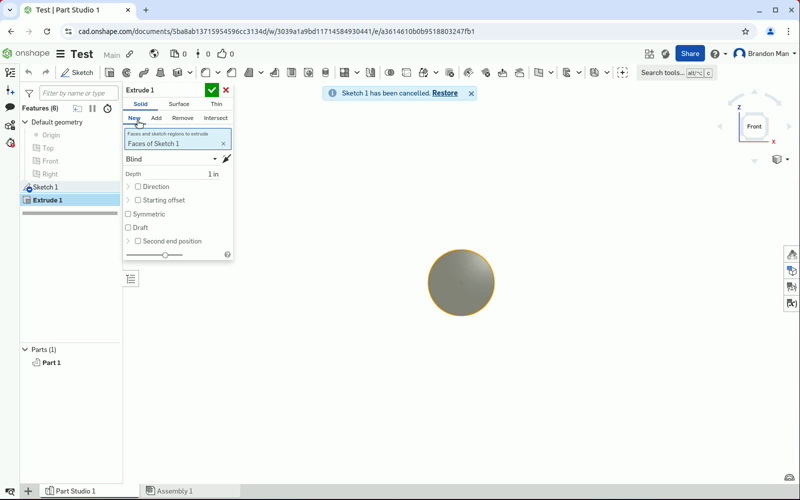
click(137, 120)
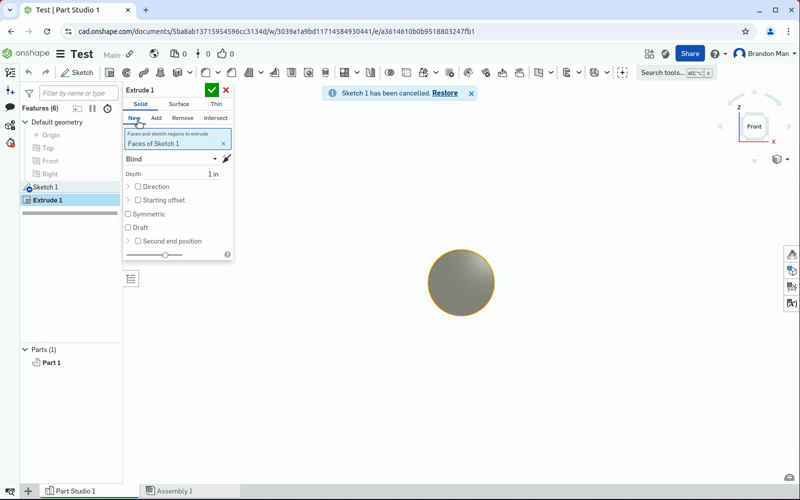
key(tab, 4)
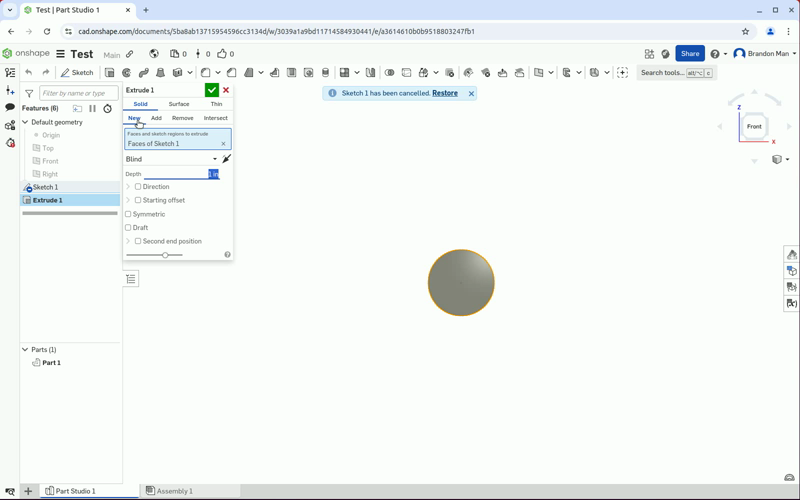
text(4.814)
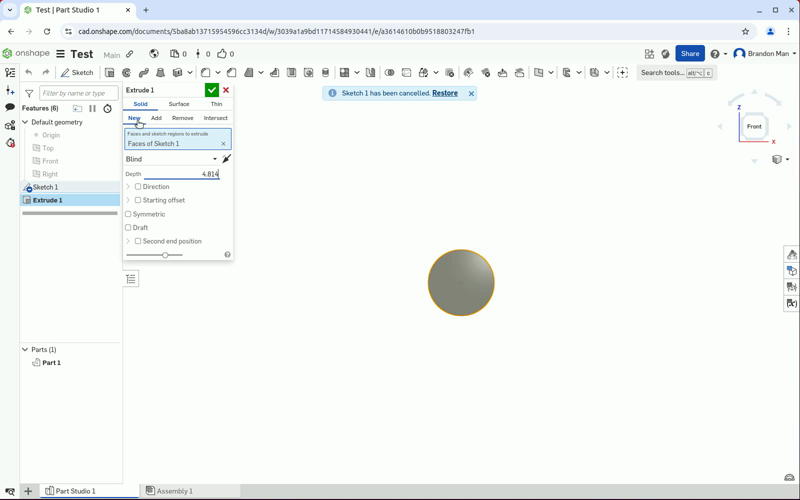
key(enter)
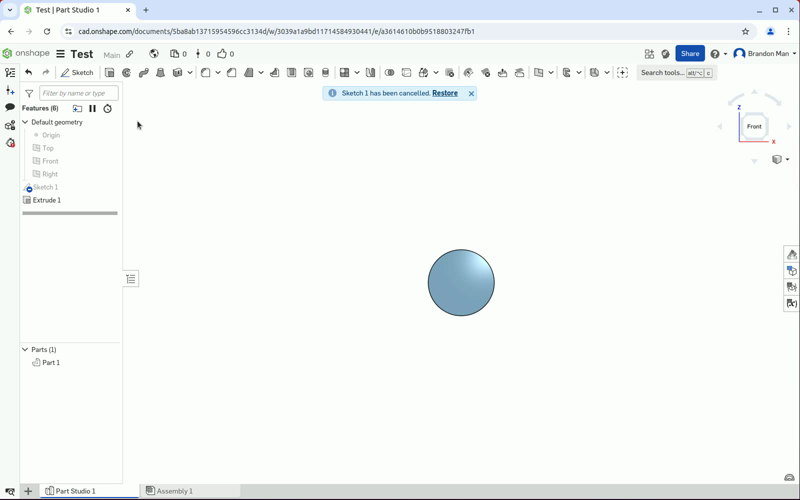
key(shift+h)
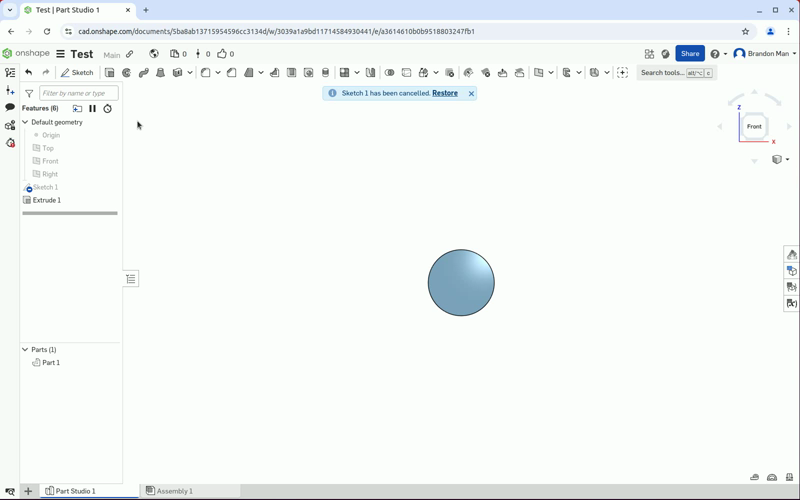
key(shift+h)
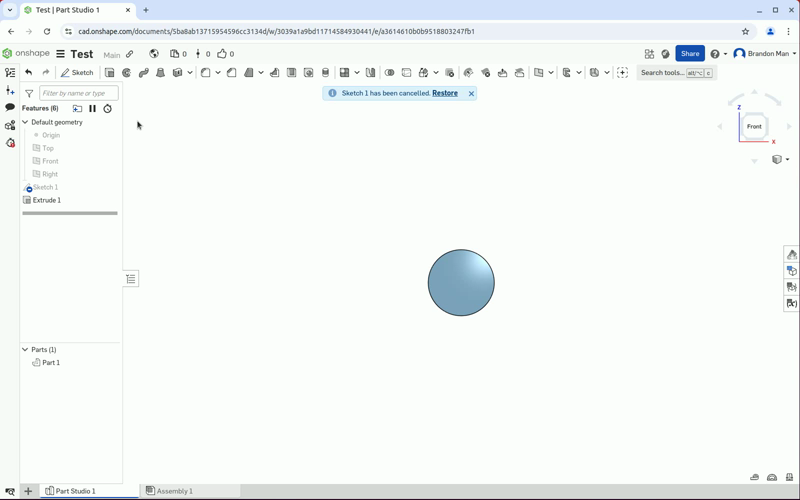
mouse_move(73, 189)
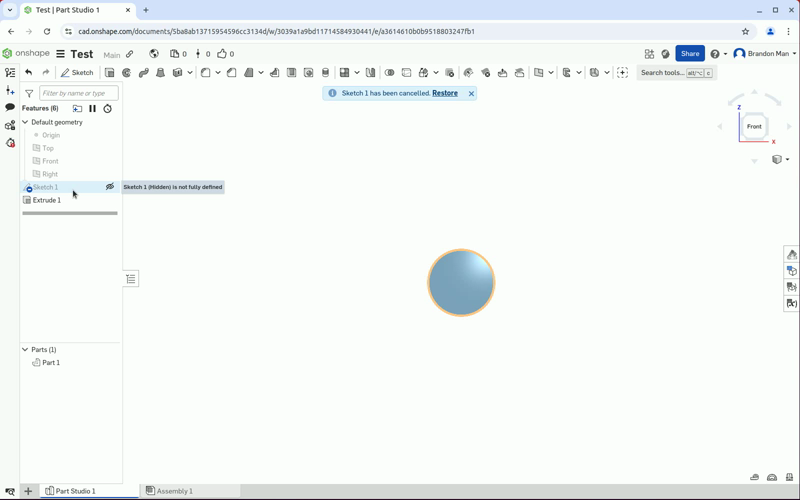
click(73, 189)
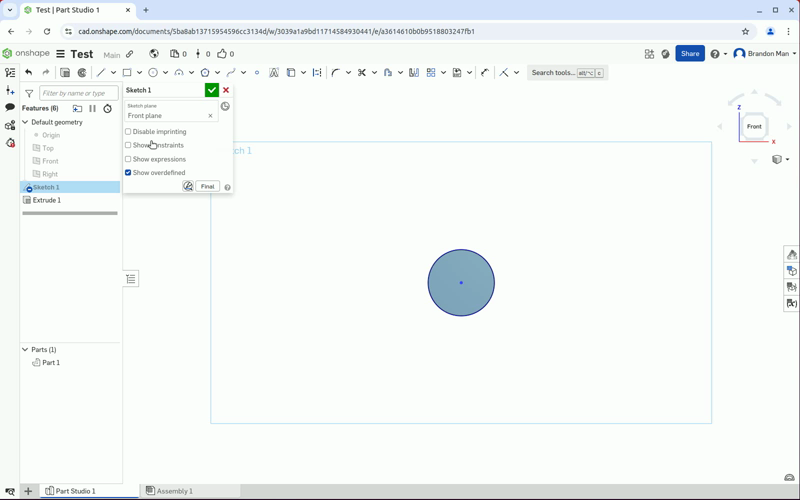
mouse_move(229, 92)
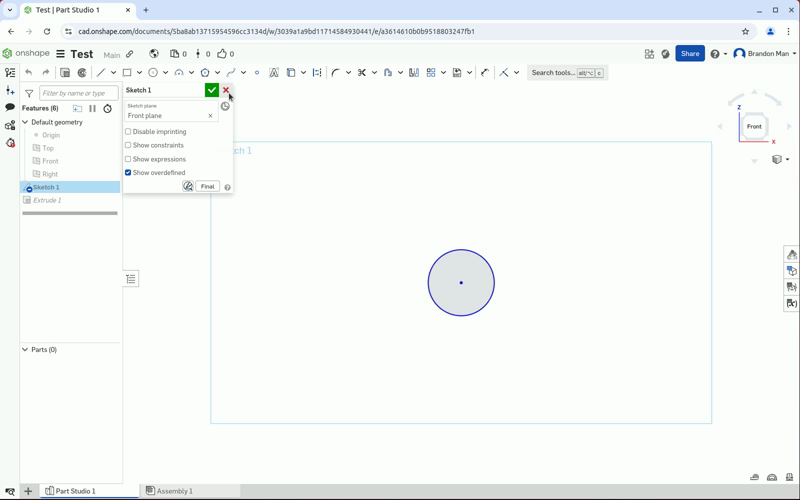
click(229, 92)
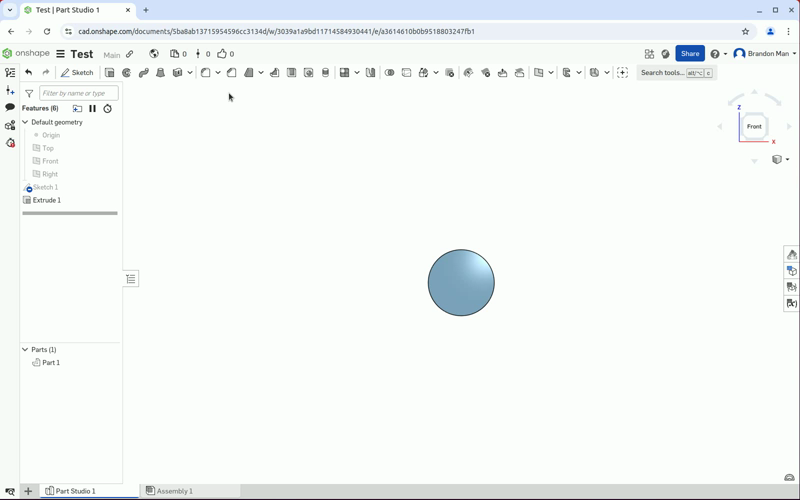
mouse_move(541, 75)
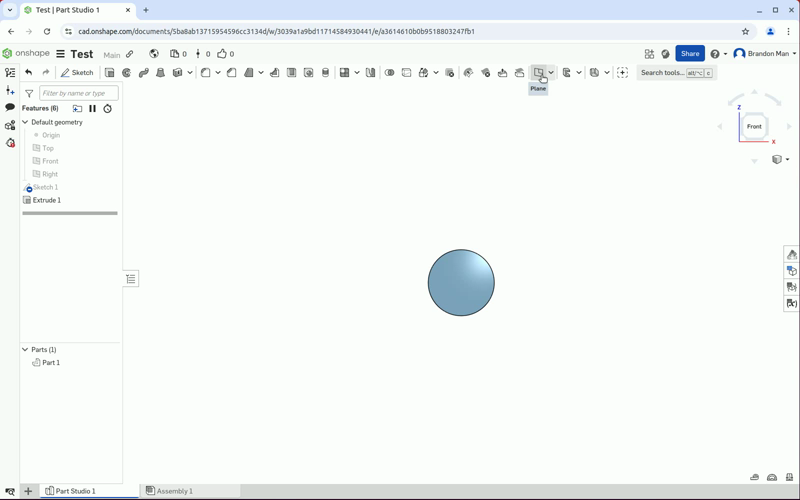
click(541, 75)
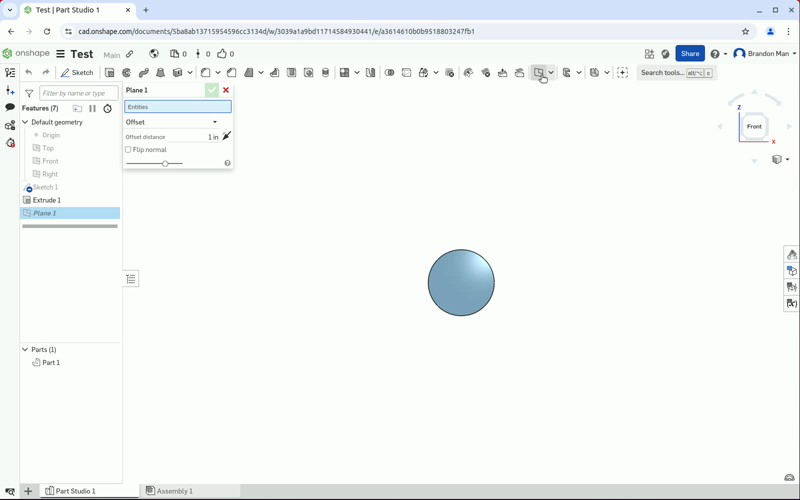
mouse_move(73, 163)
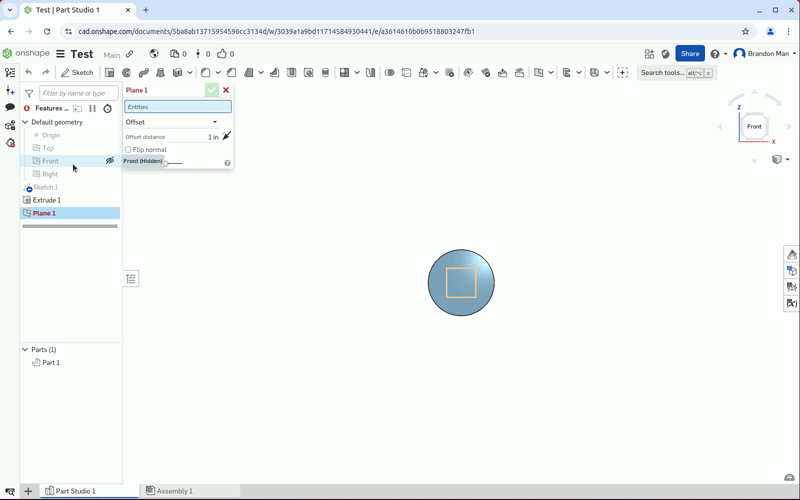
click(73, 163)
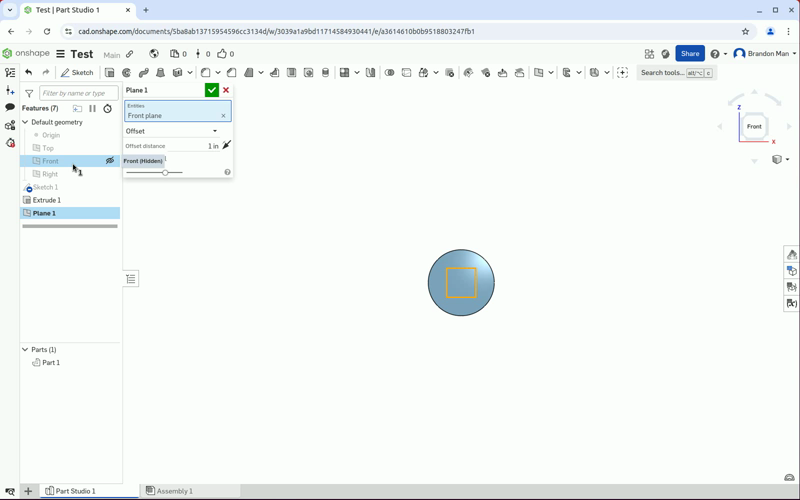
key(tab, 2)
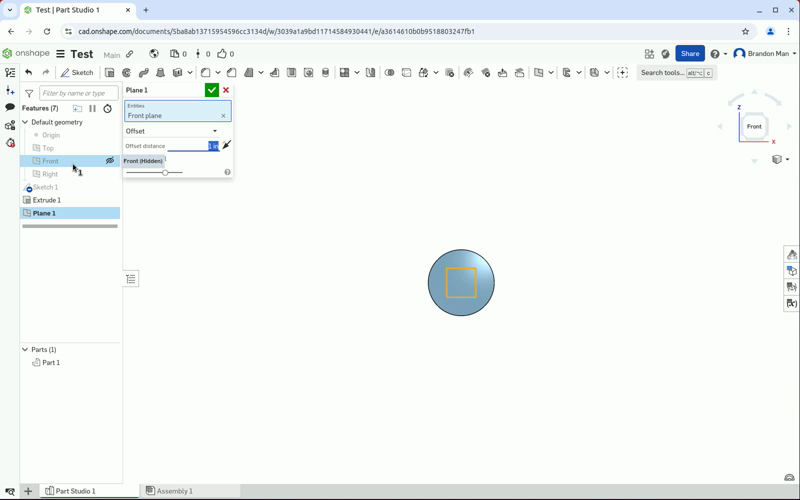
text(4.807)
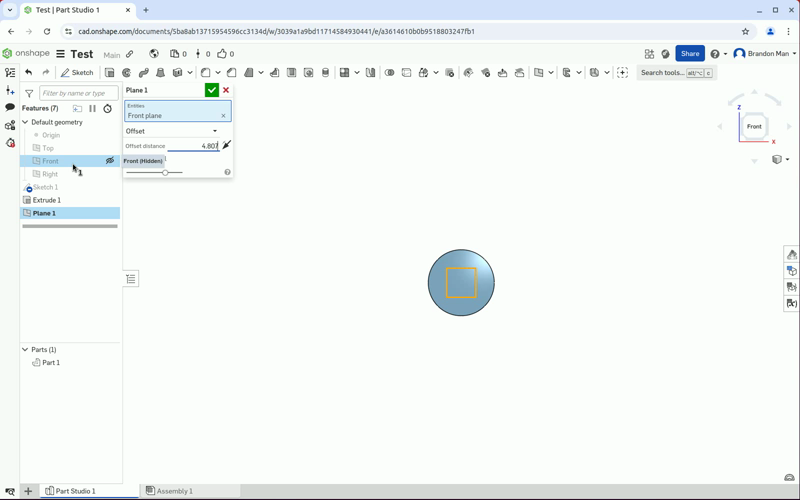
key(enter, 2)
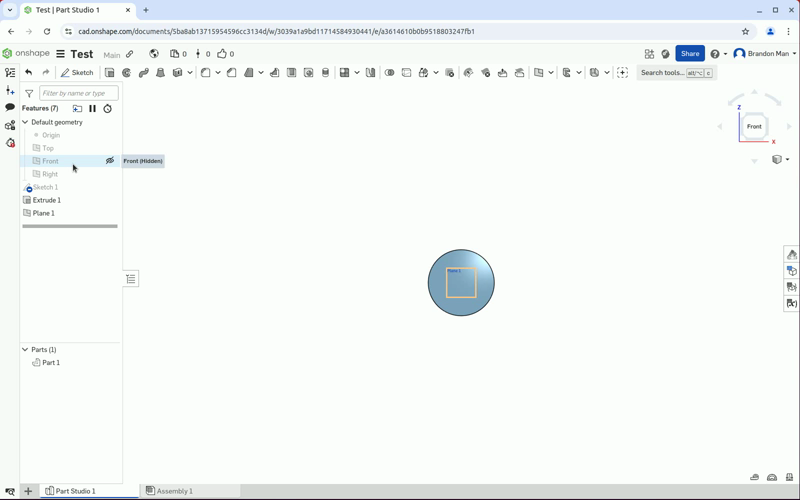
key(shift+s)
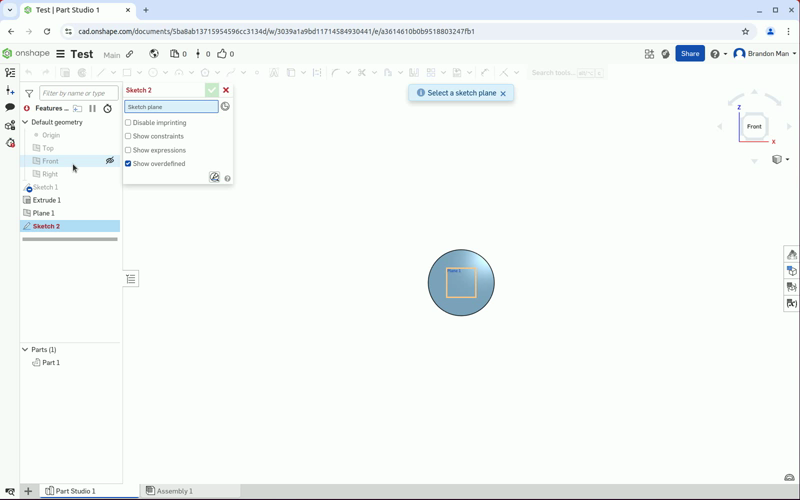
mouse_move(73, 215)
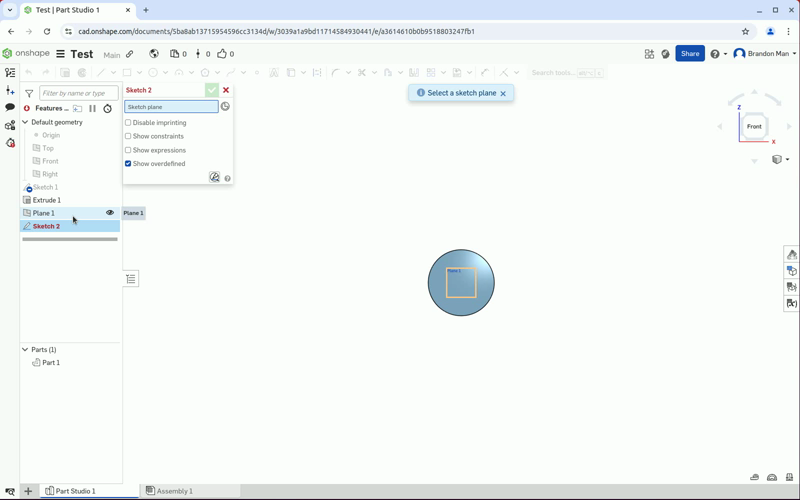
click(73, 215)
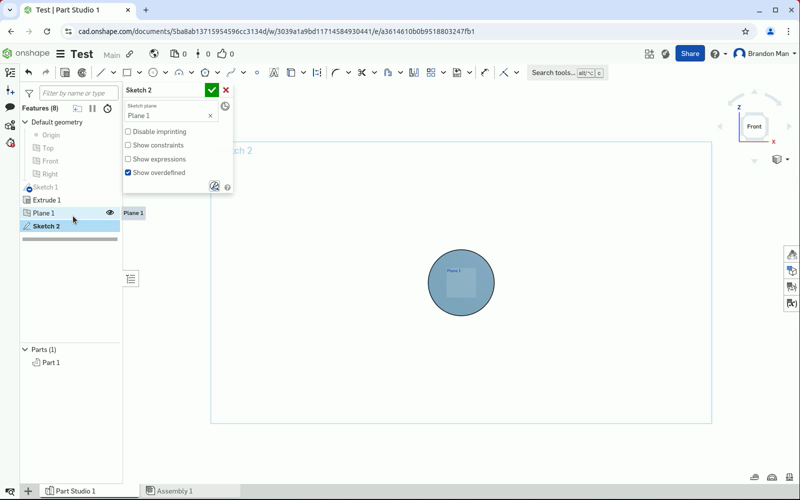
mouse_move(73, 352)
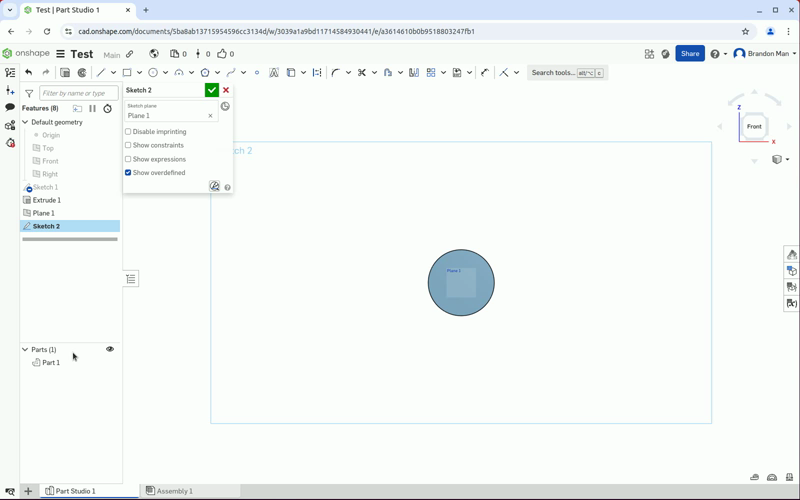
key(y)
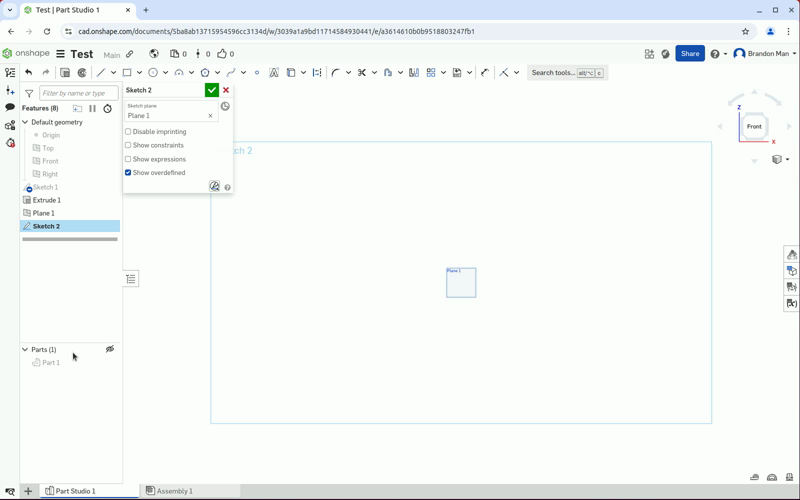
key(c)
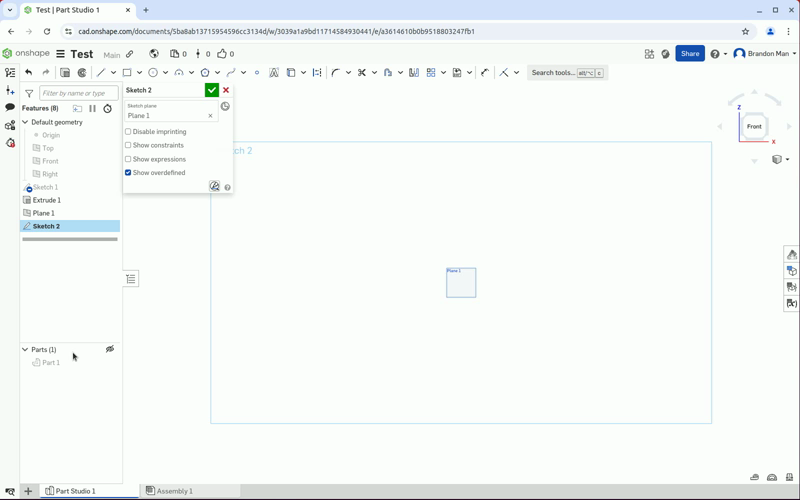
key_down(shift)
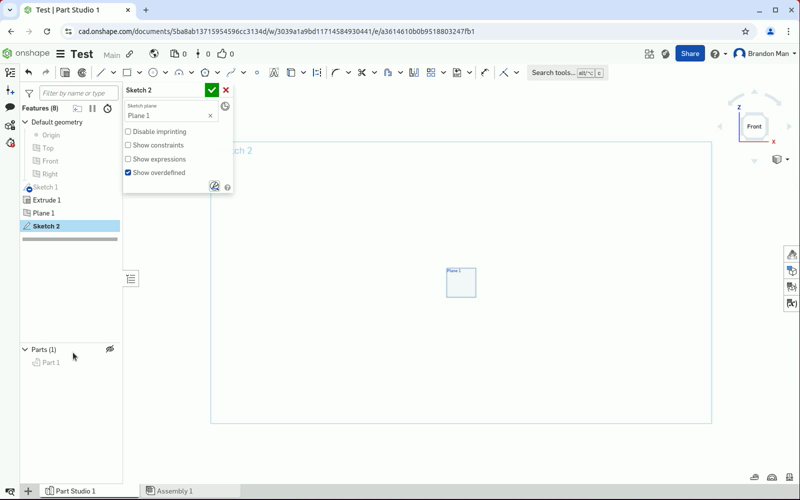
mouse_move(461, 282)
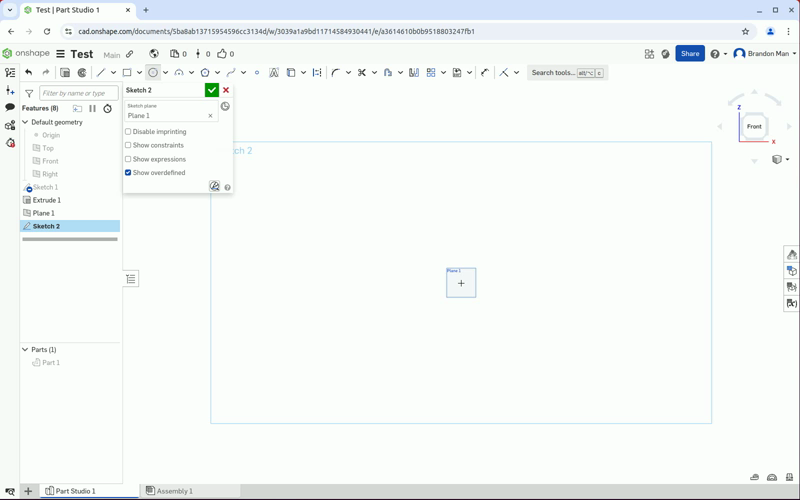
click(461, 282)
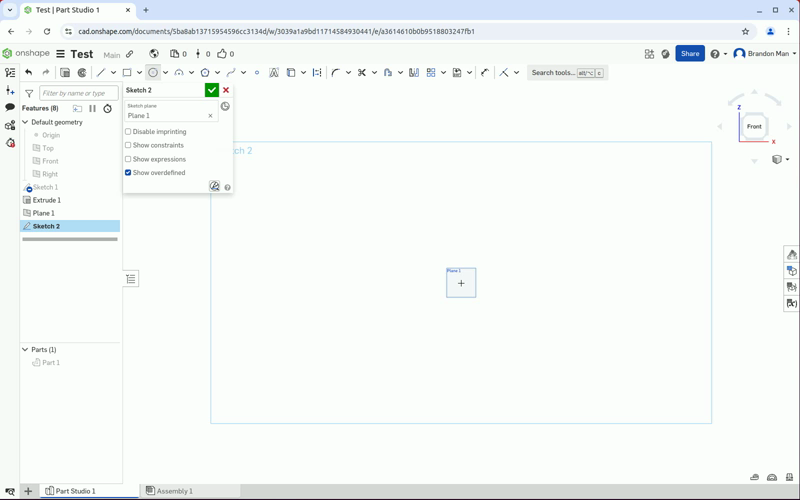
key_up(shift)
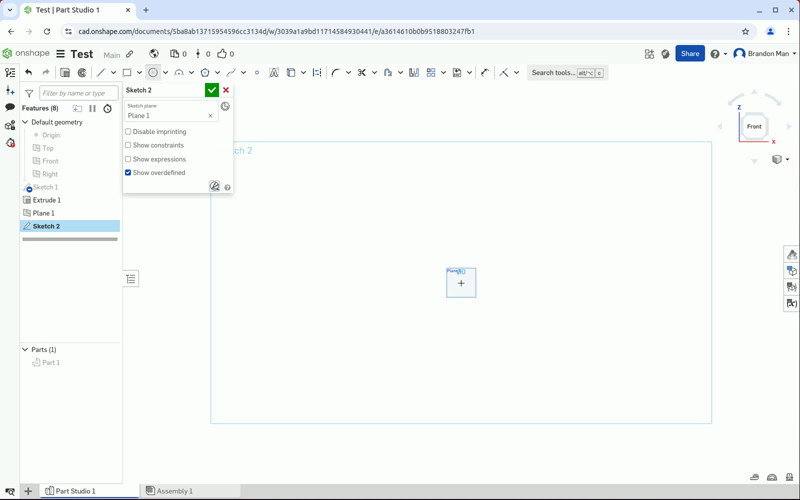
mouse_move(479, 282)
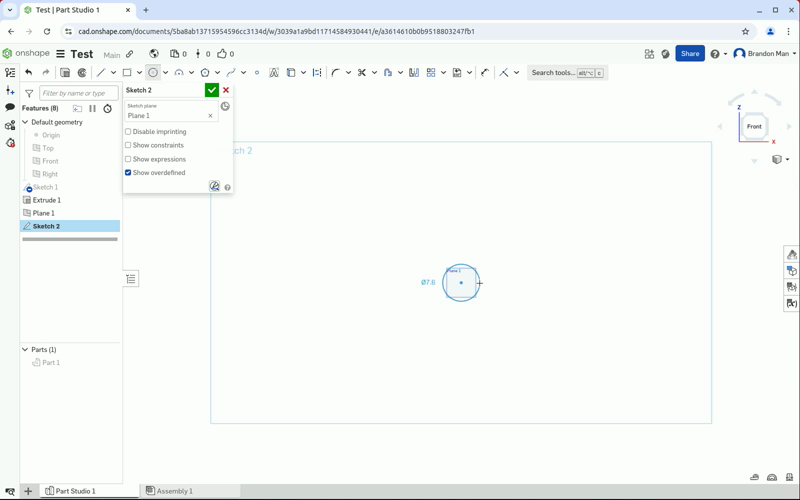
click(479, 282)
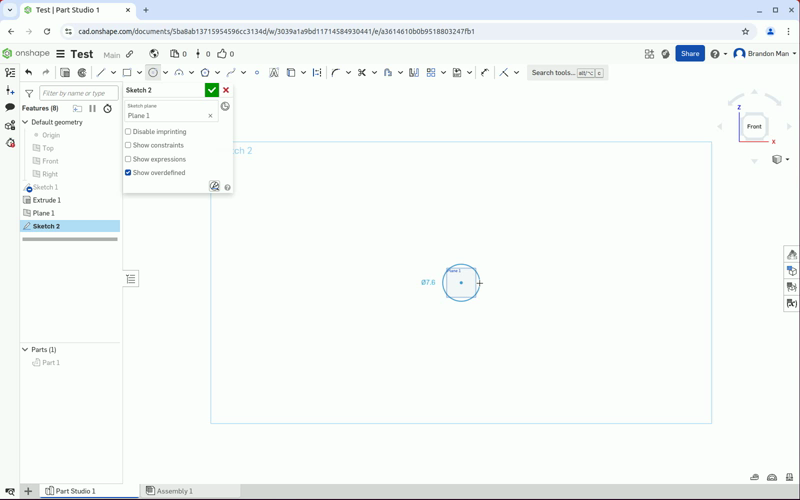
key(esc)
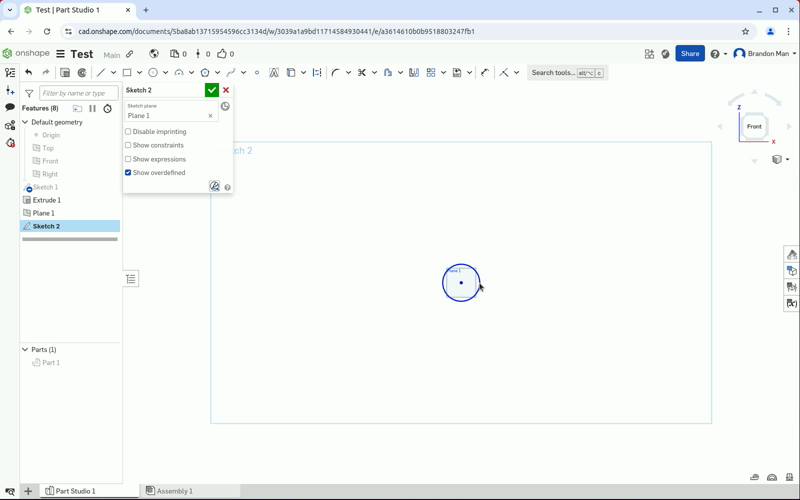
mouse_move(468, 286)
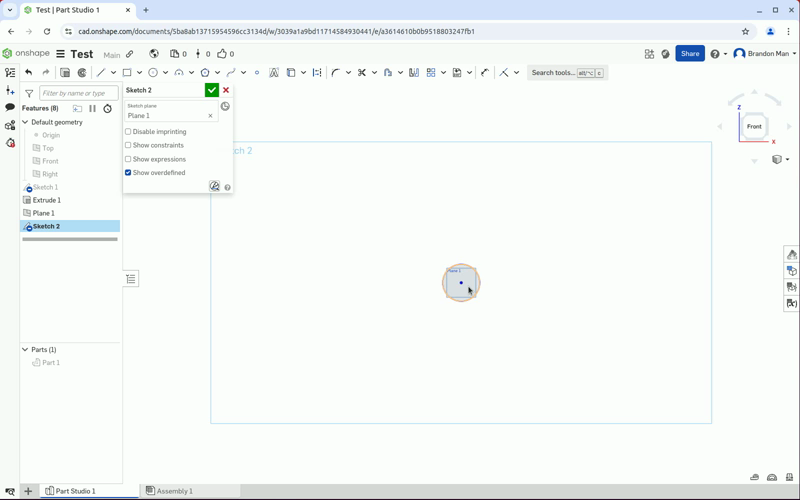
scroll(6)
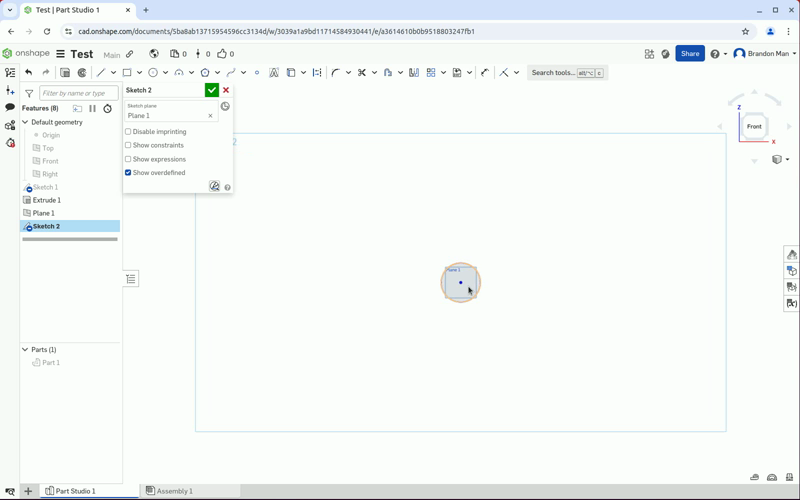
scroll(6)
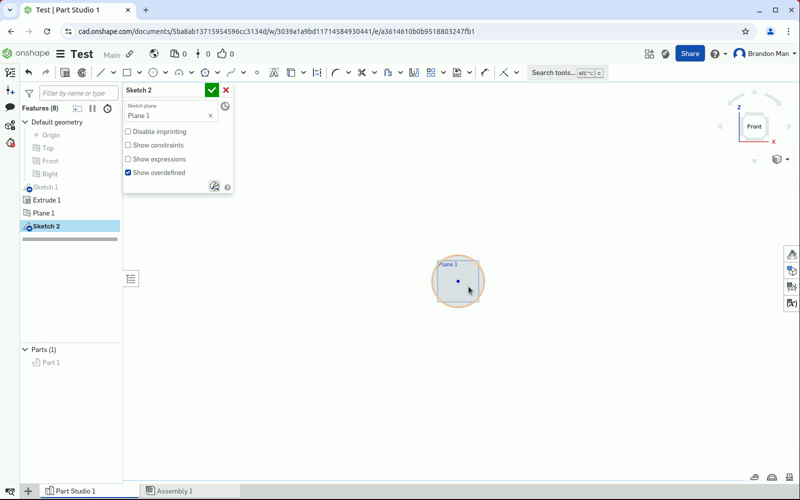
scroll(6)
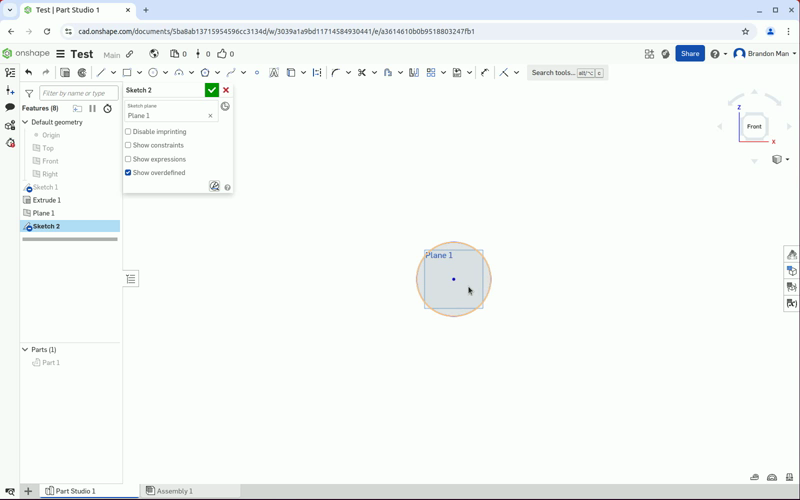
scroll(6)
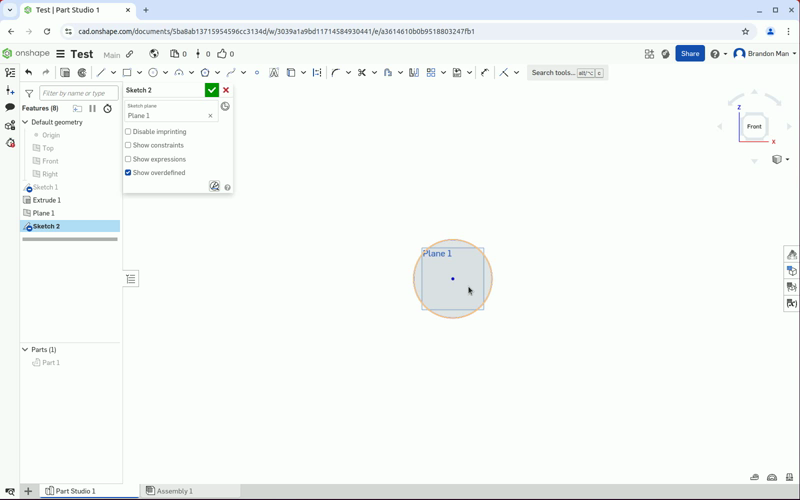
scroll(6)
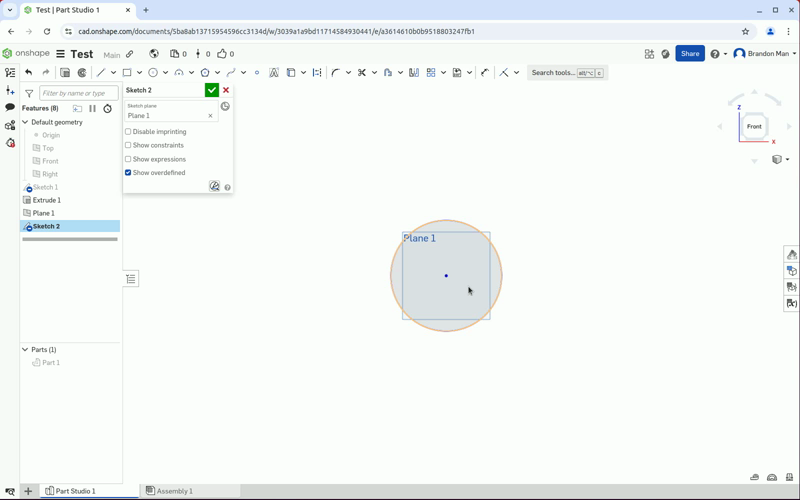
scroll(6)
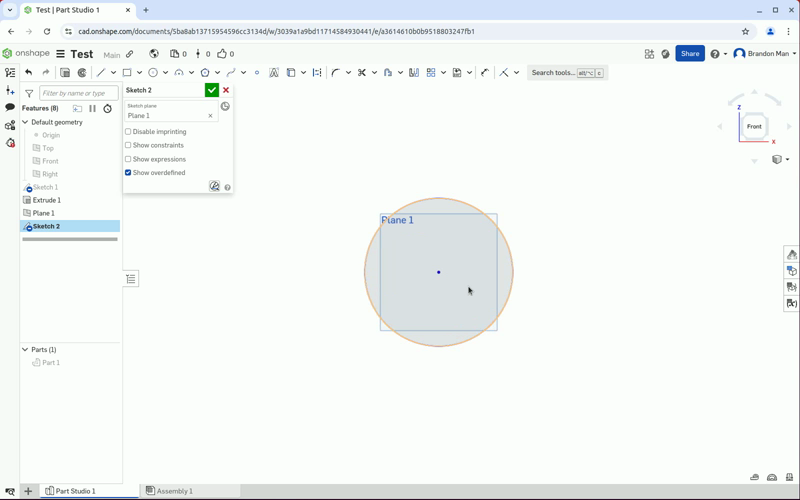
scroll(6)
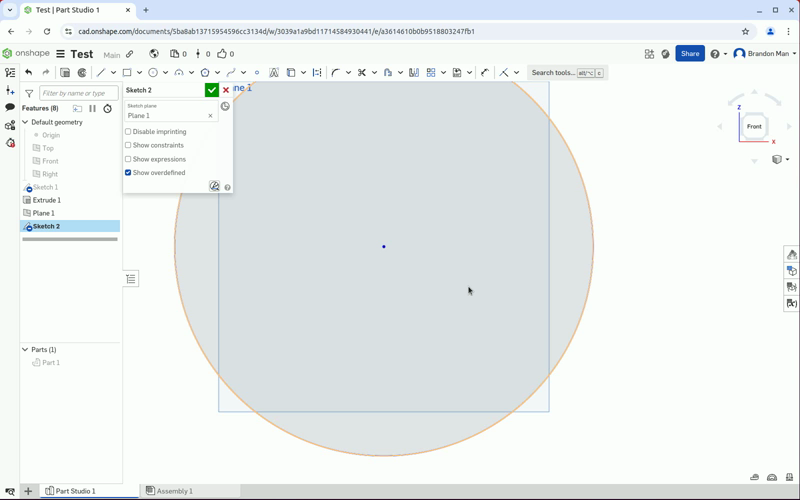
click(468, 286)
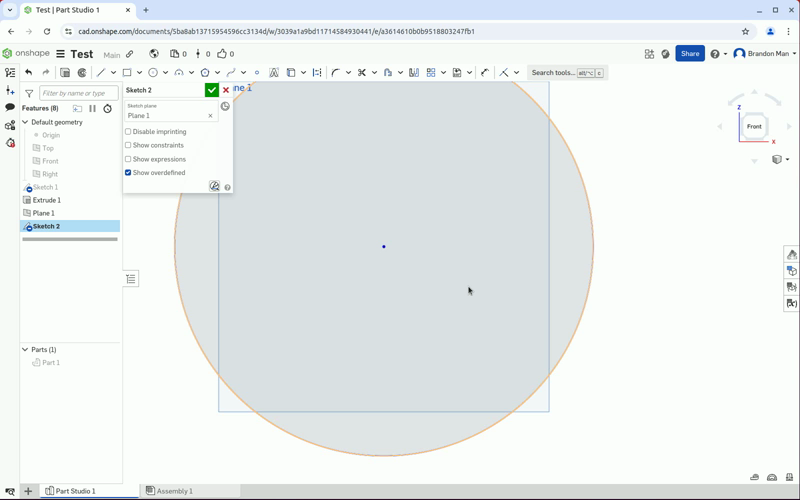
scroll(-6)
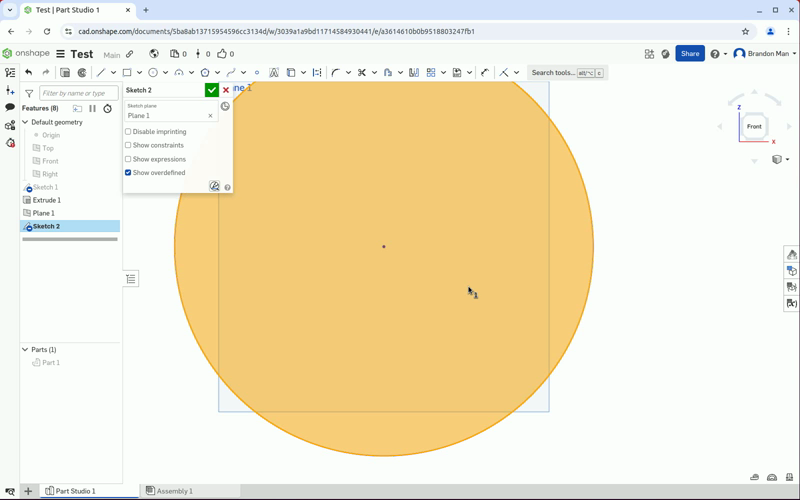
scroll(-6)
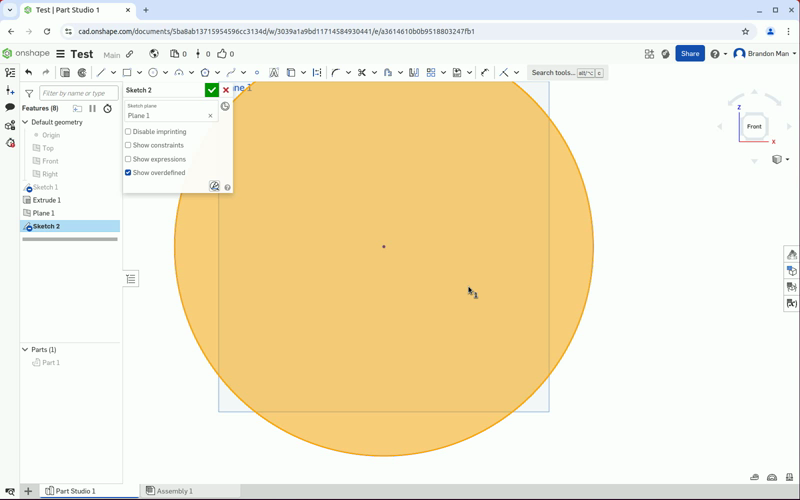
scroll(-6)
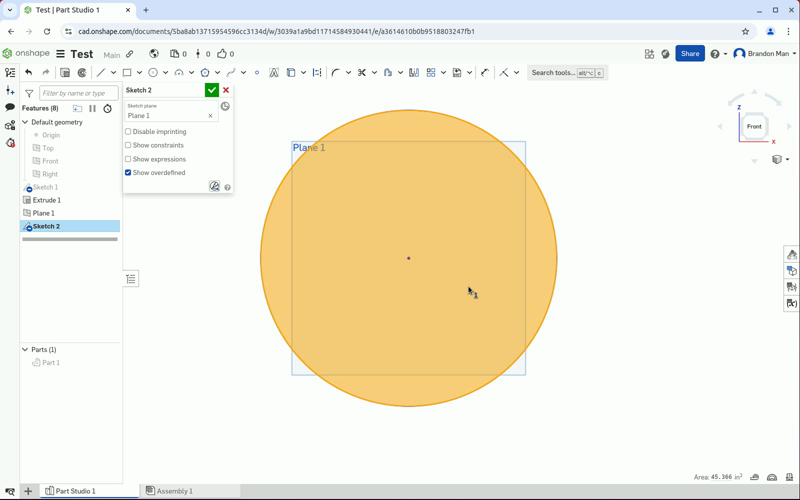
scroll(-6)
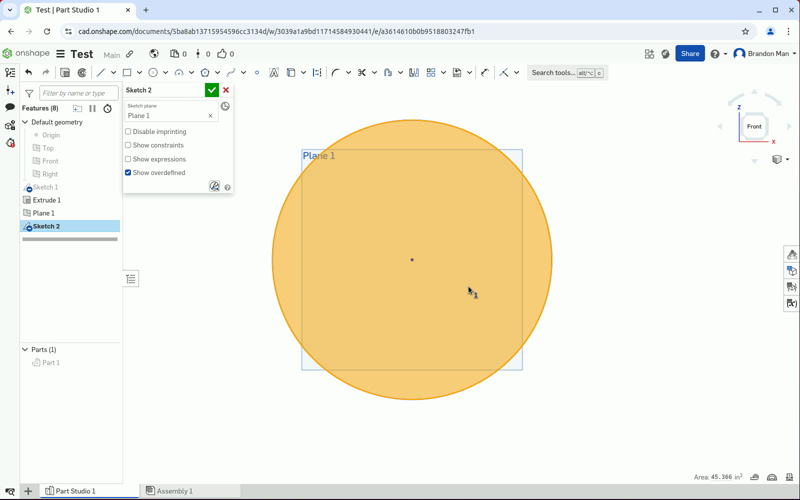
scroll(-6)
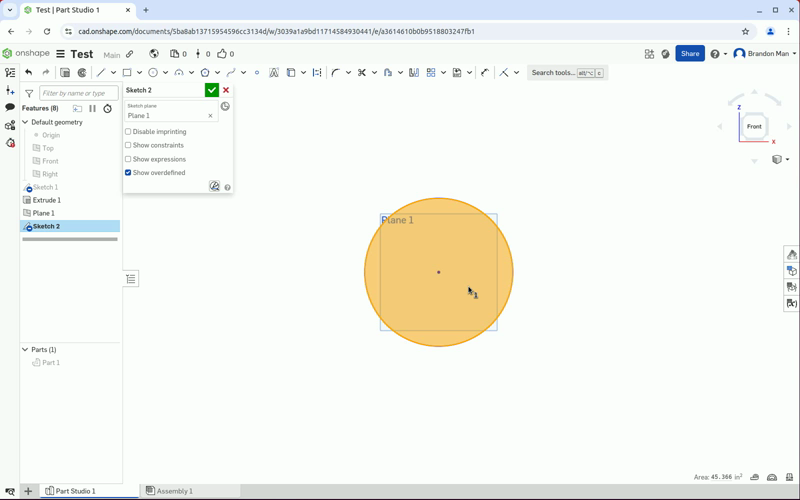
scroll(-6)
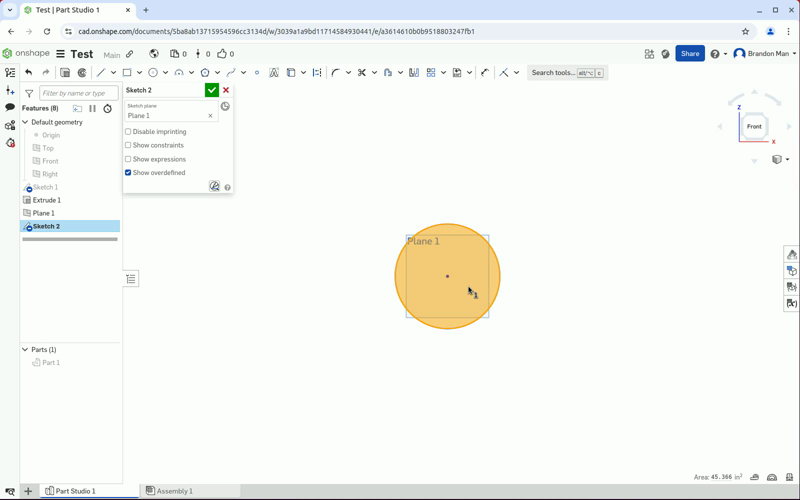
scroll(-6)
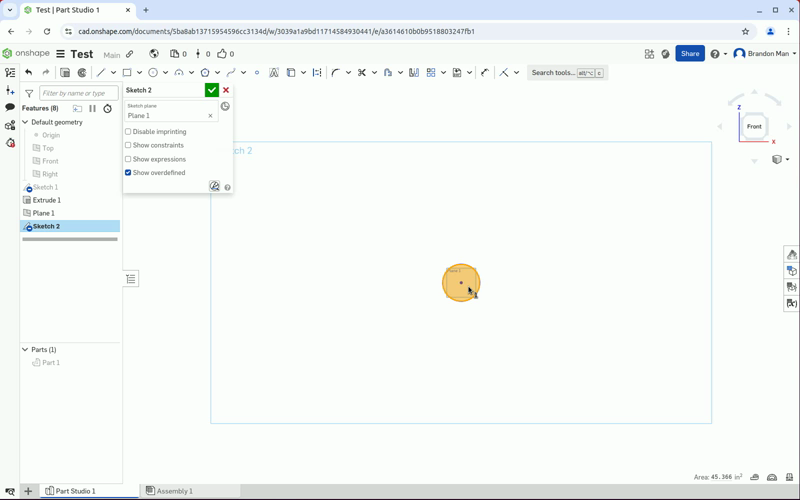
mouse_move(73, 352)
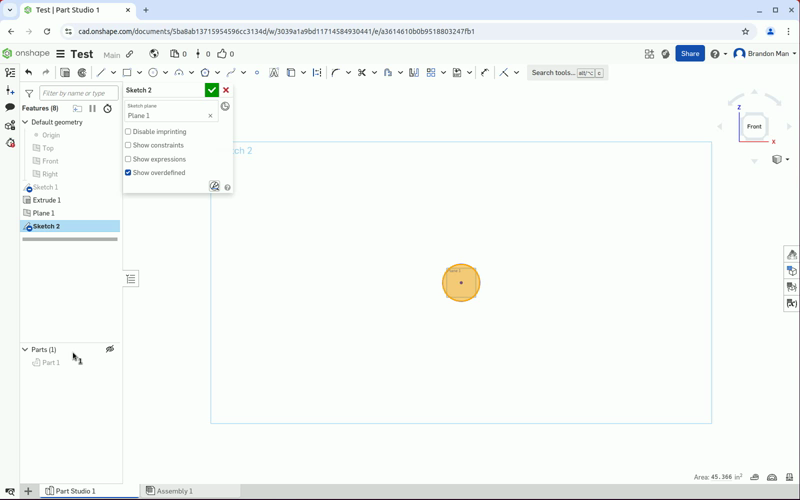
key(shift+y)
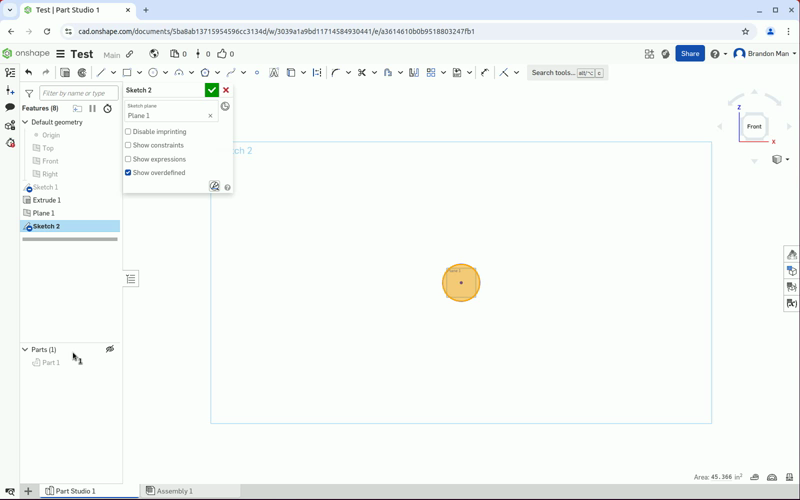
key(shift+e)
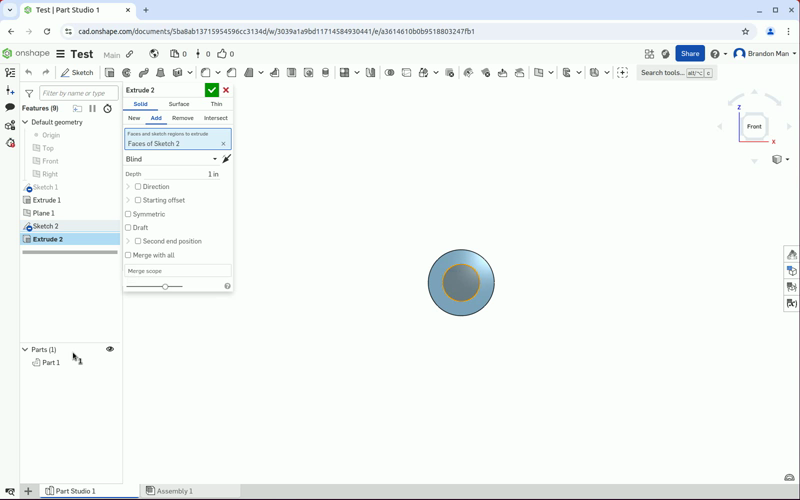
mouse_move(143, 106)
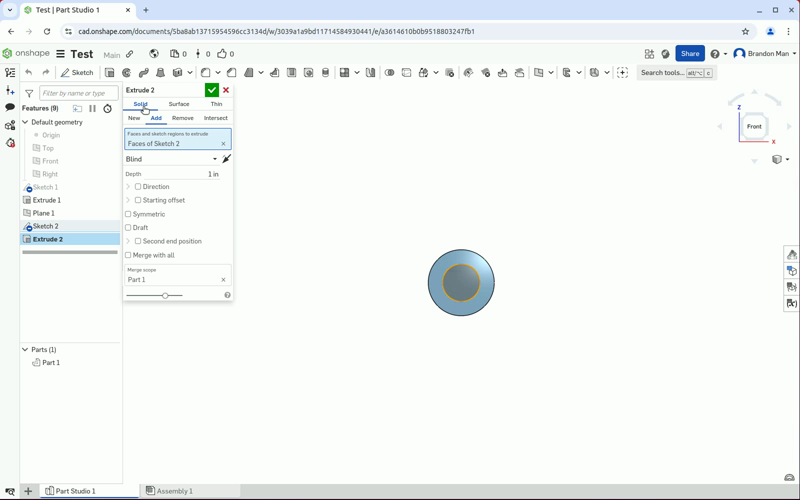
click(143, 106)
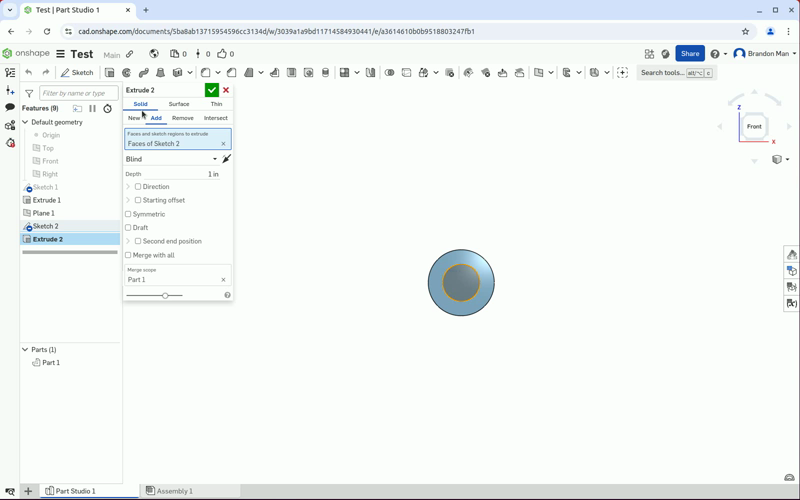
mouse_move(137, 120)
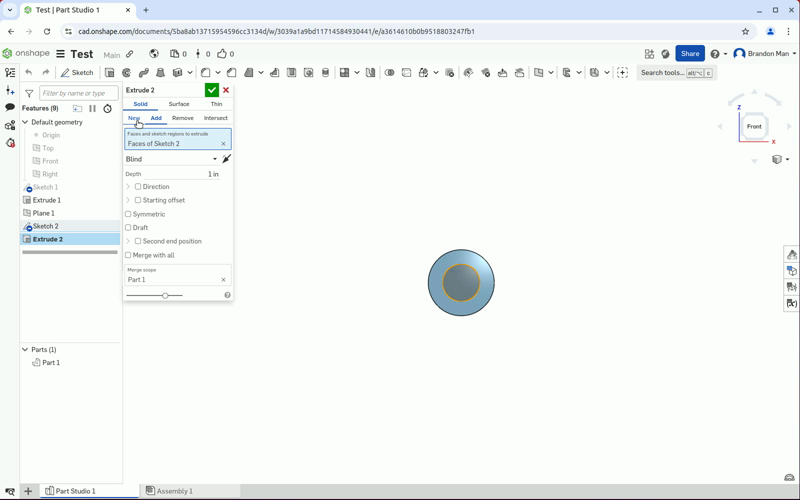
click(137, 120)
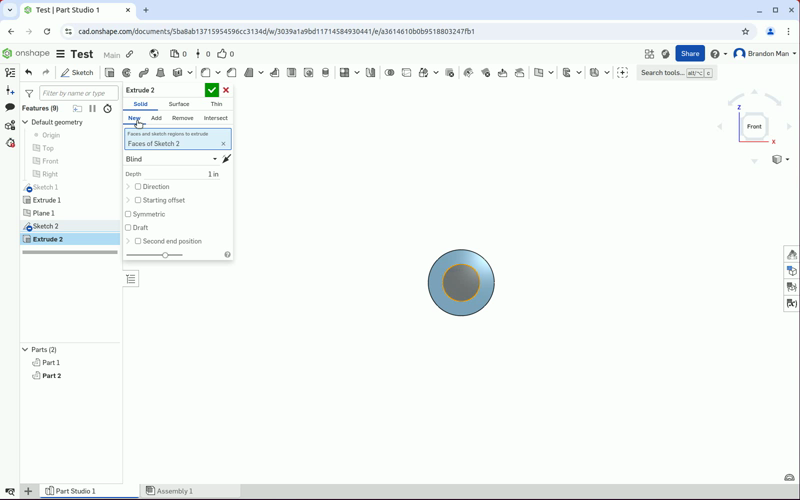
key(tab, 4)
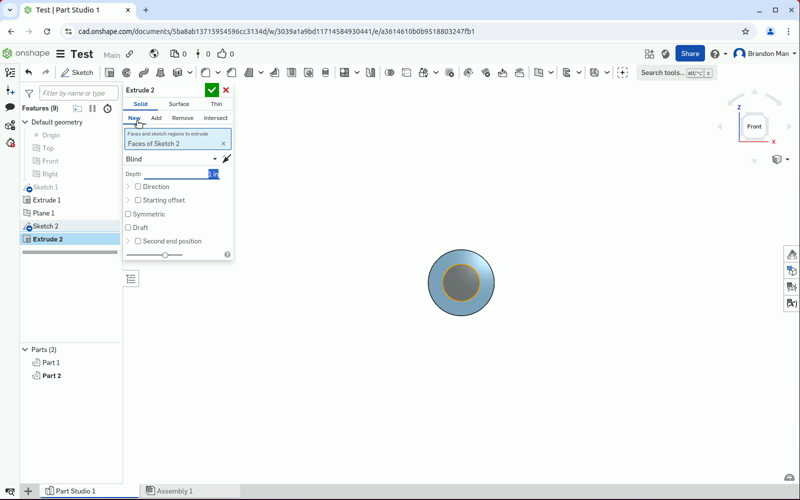
text(15.887)
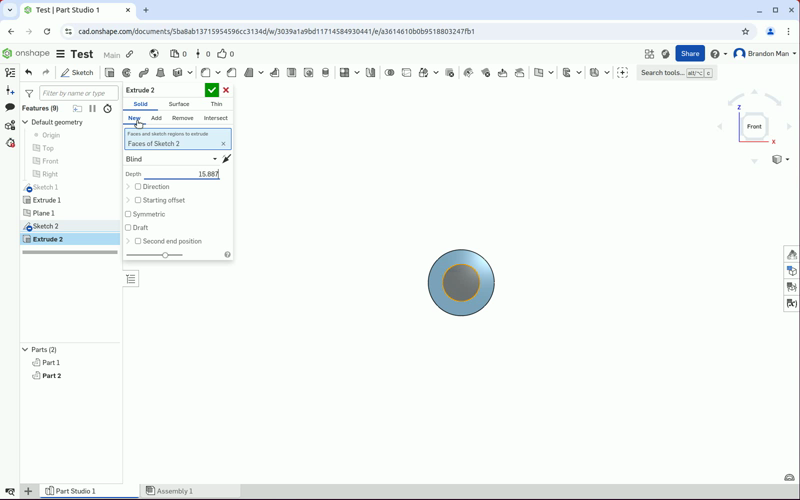
key(enter)
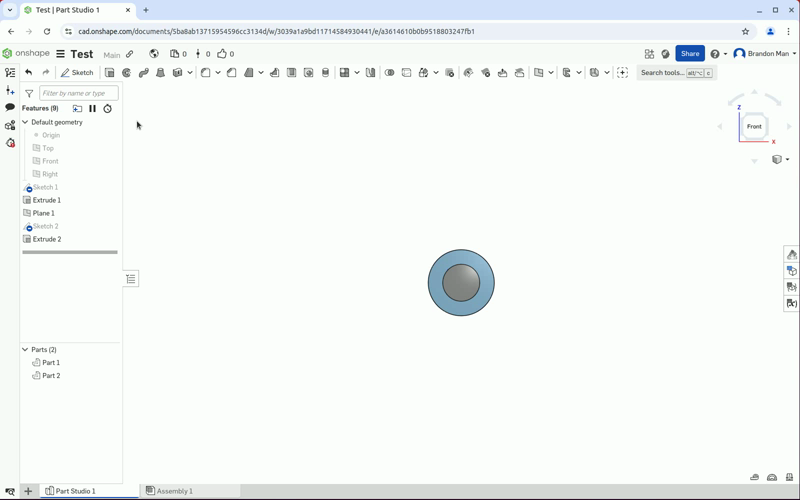
key(shift+h)
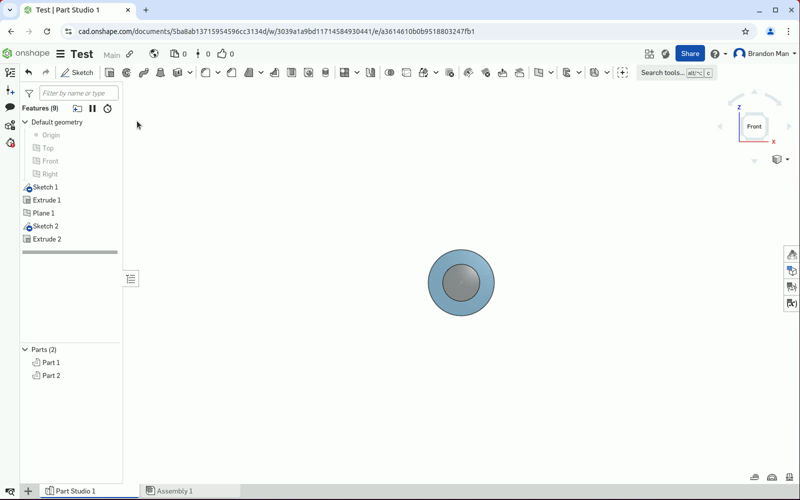
key(shift+h)
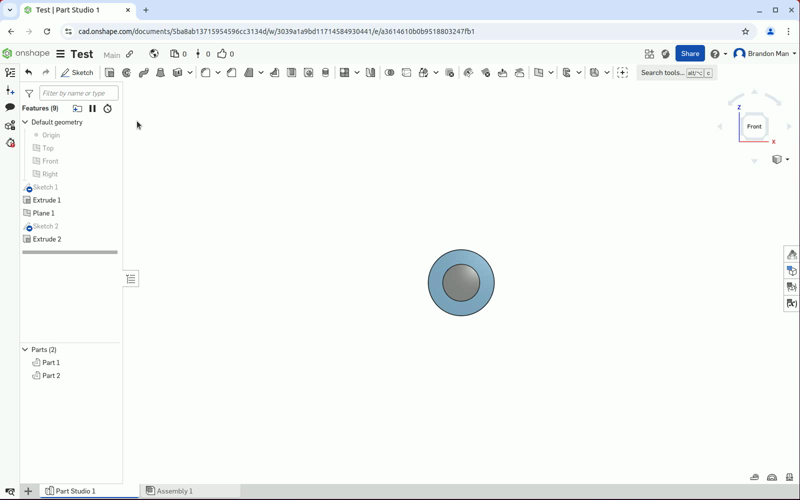
mouse_move(73, 189)
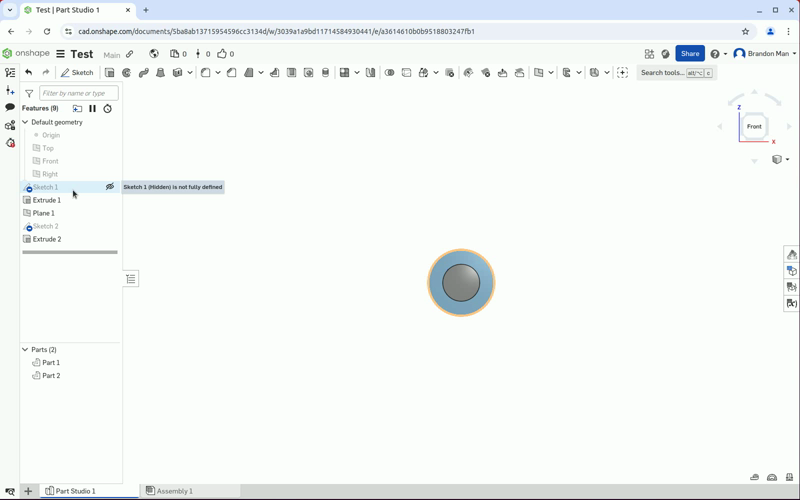
click(73, 189)
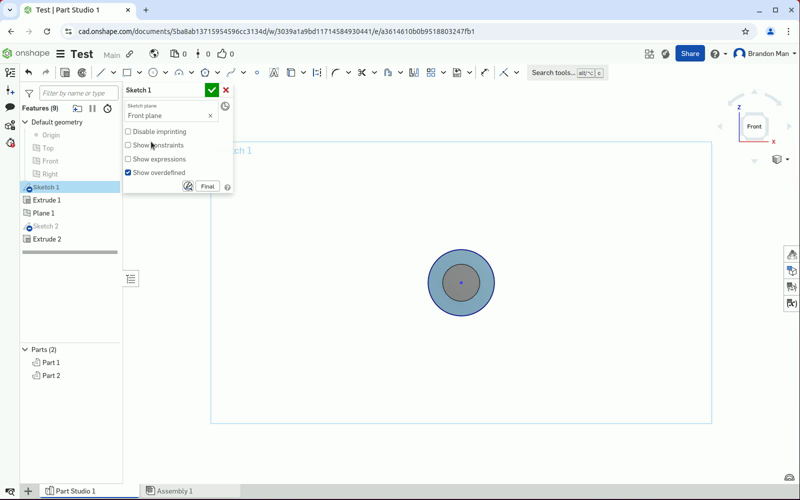
mouse_move(229, 92)
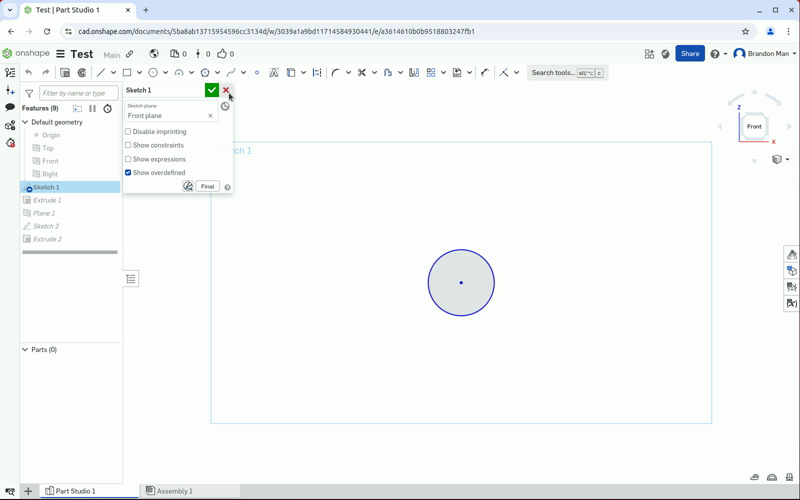
click(229, 92)
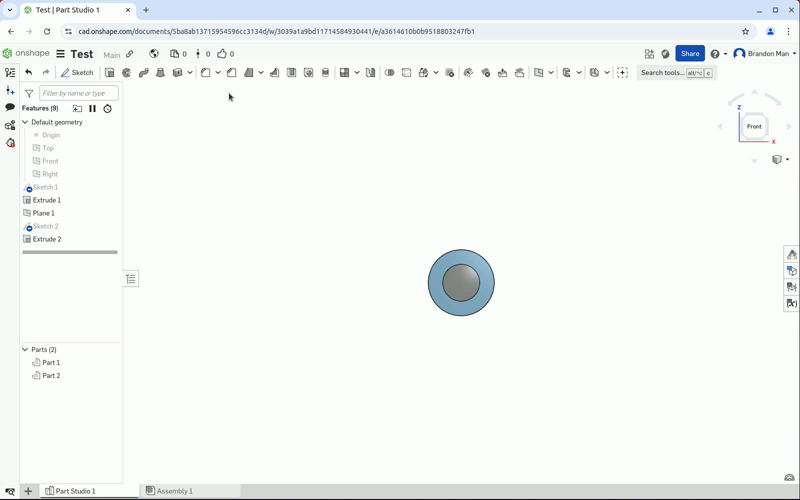
mouse_move(541, 75)
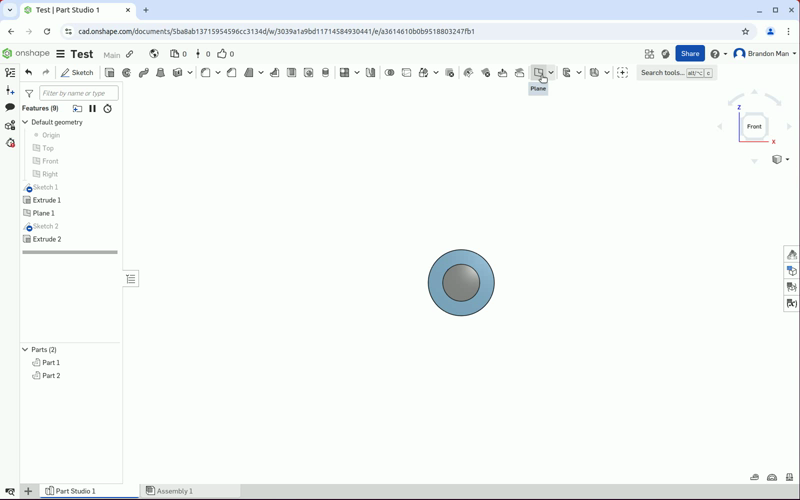
click(541, 75)
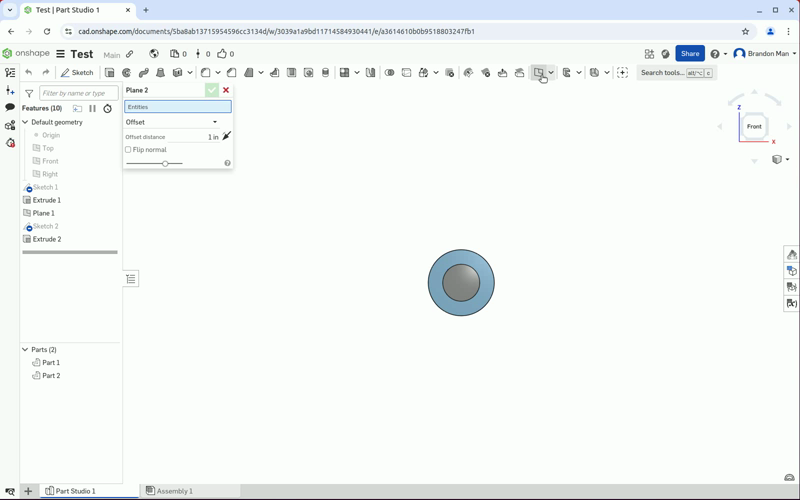
mouse_move(73, 163)
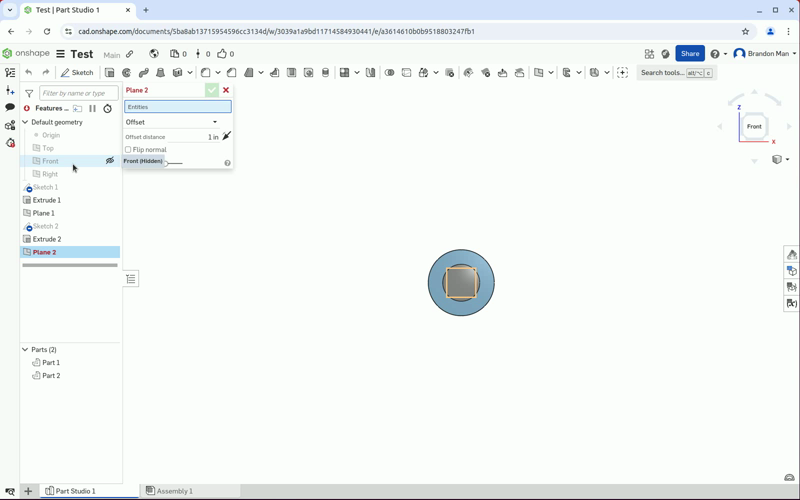
click(73, 163)
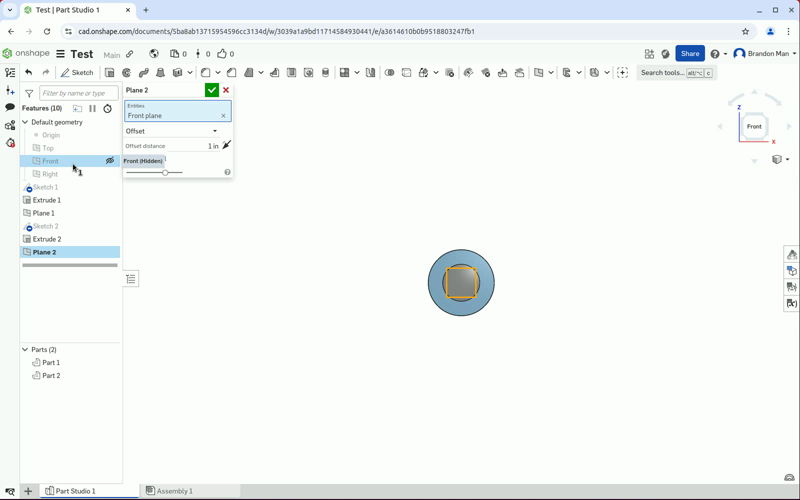
key(tab, 2)
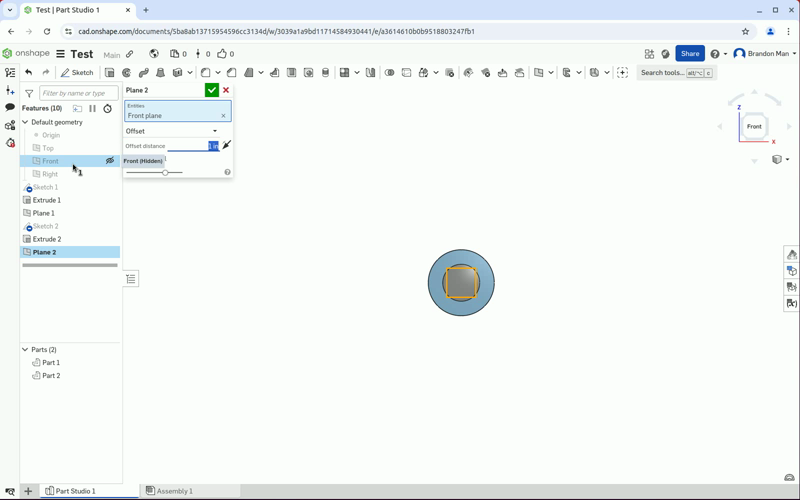
text(20.705)
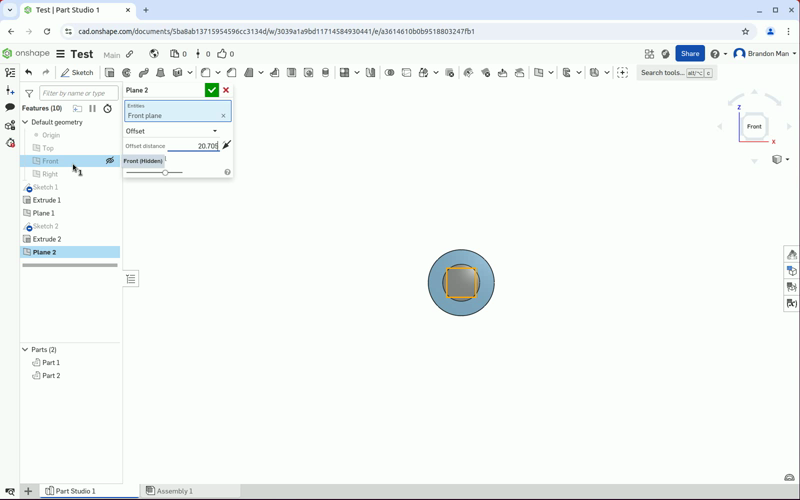
key(enter, 2)
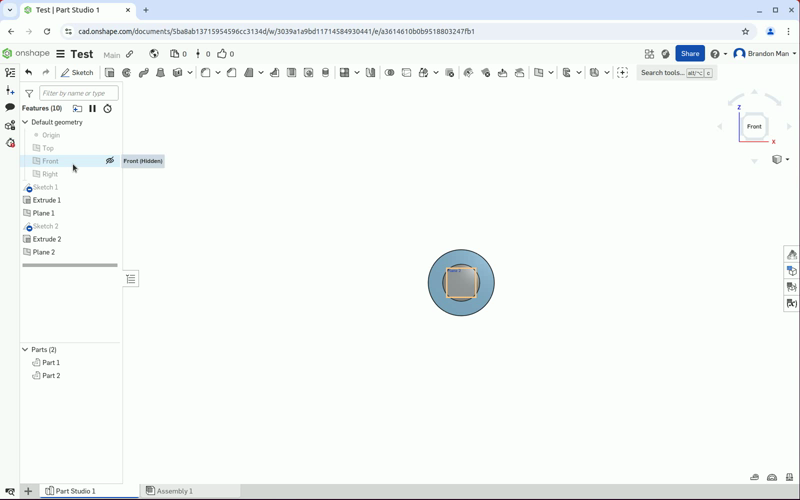
key(shift+s)
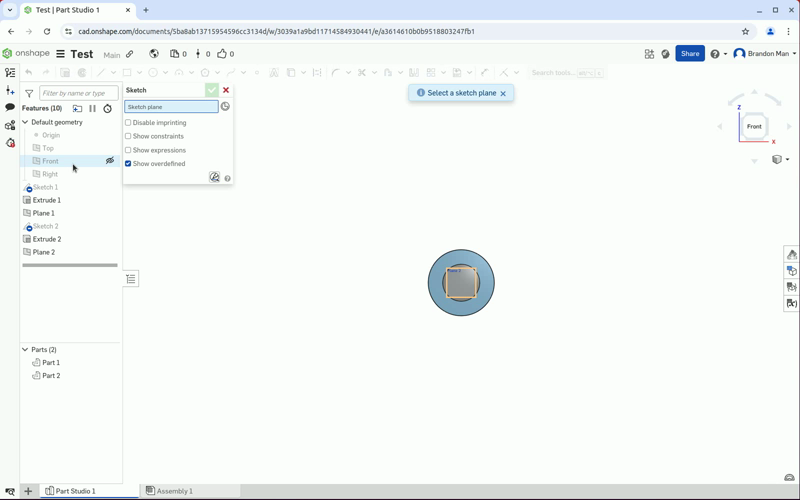
mouse_move(73, 254)
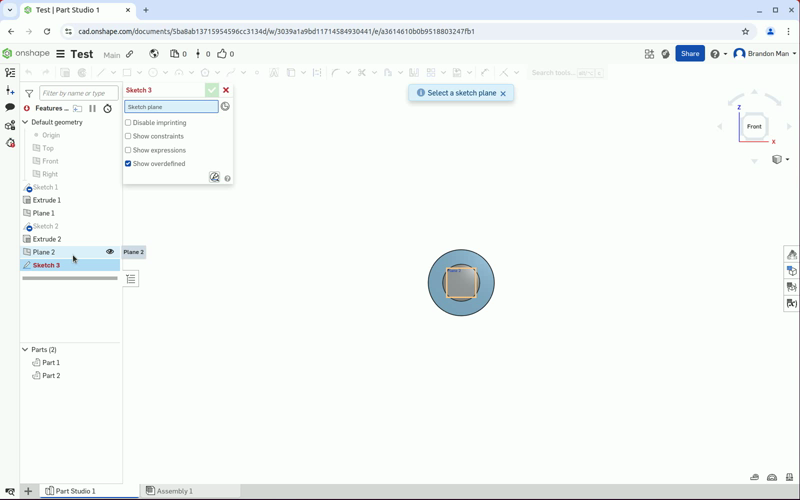
click(73, 254)
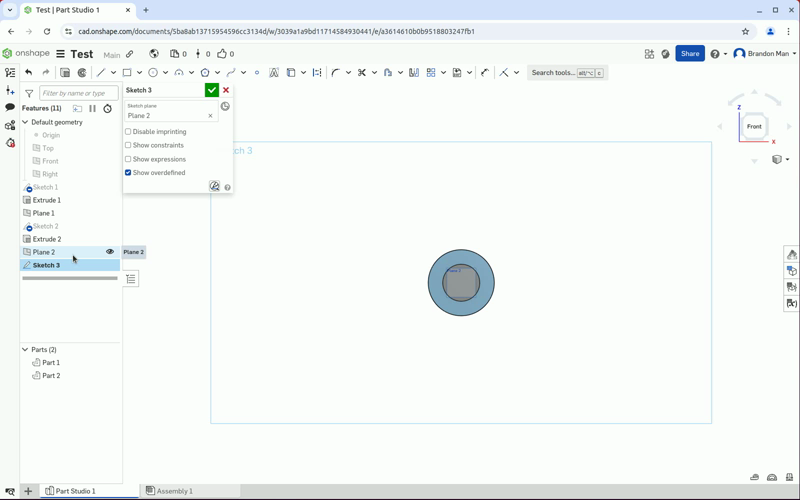
mouse_move(73, 352)
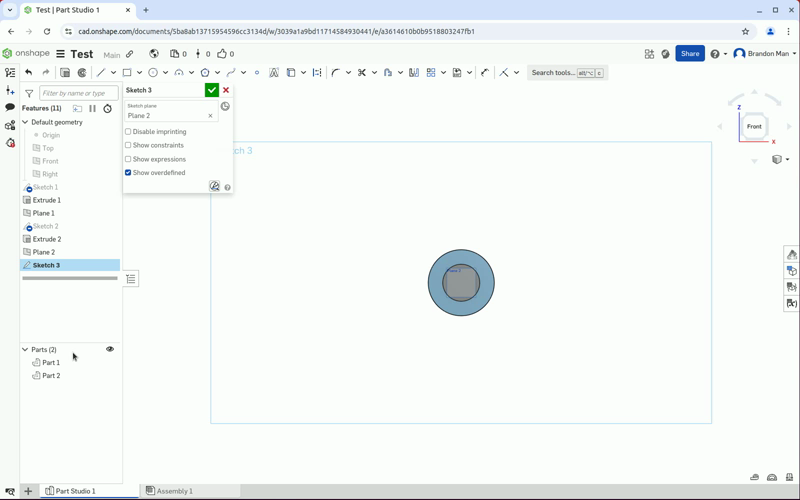
key(y)
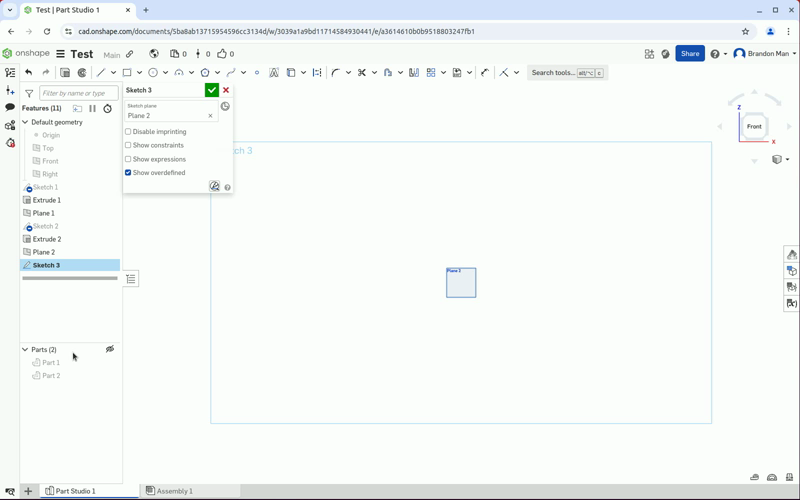
key(c)
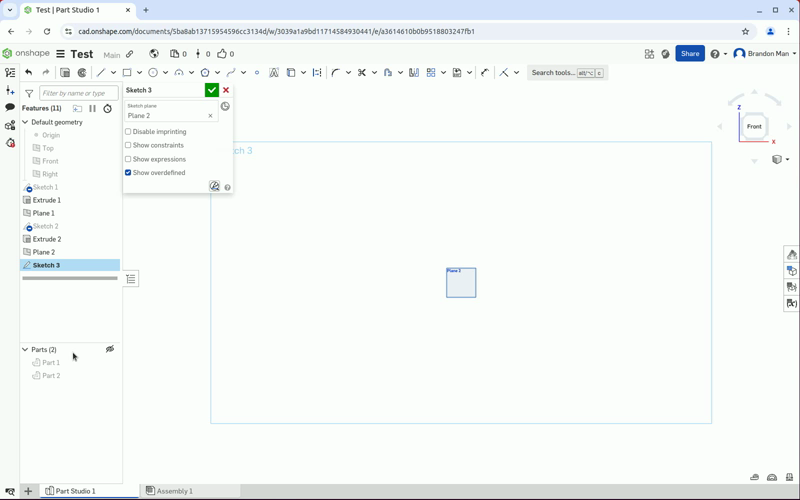
key_down(shift)
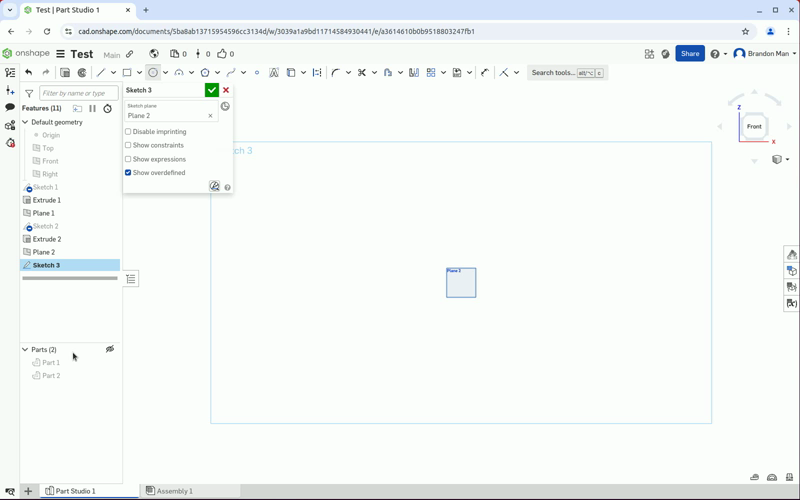
mouse_move(460, 282)
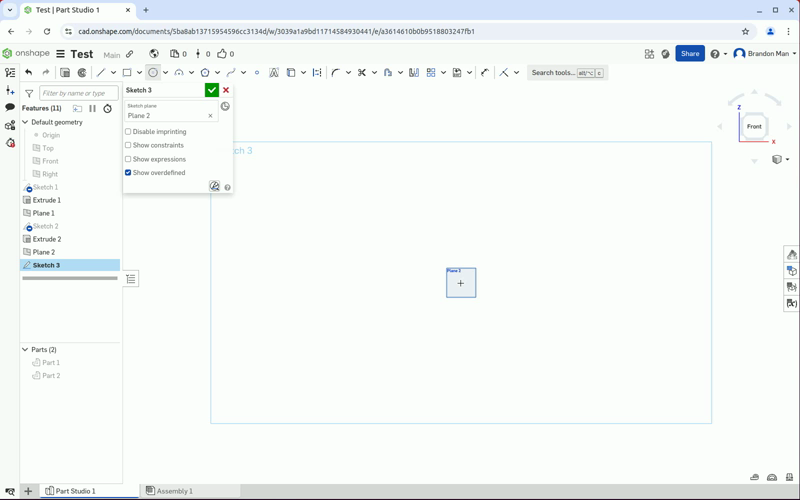
click(460, 282)
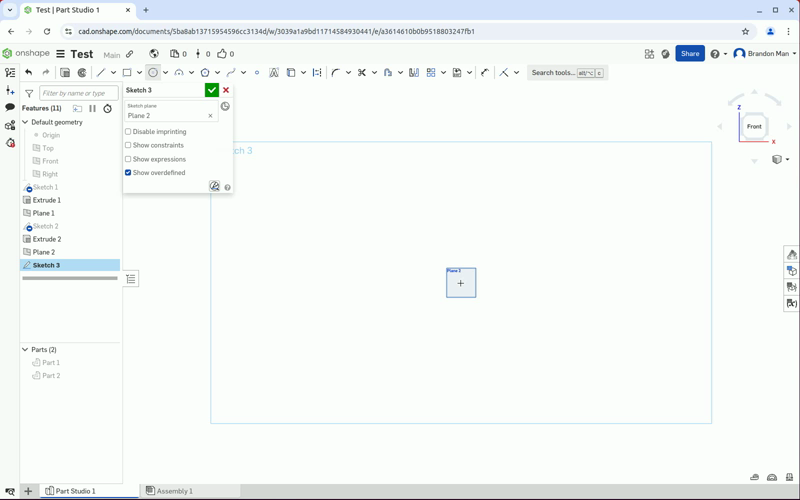
key_up(shift)
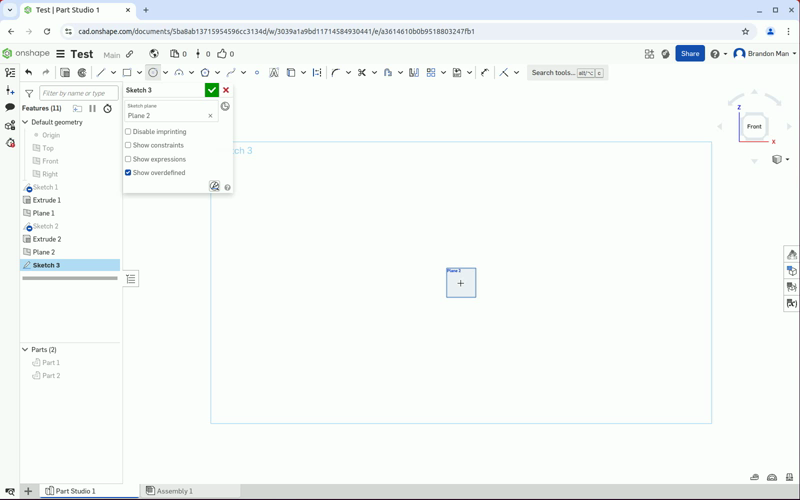
mouse_move(476, 282)
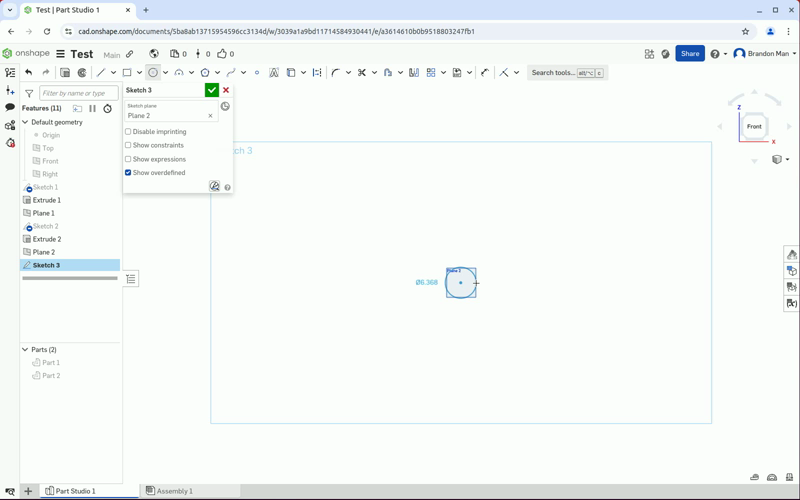
click(476, 282)
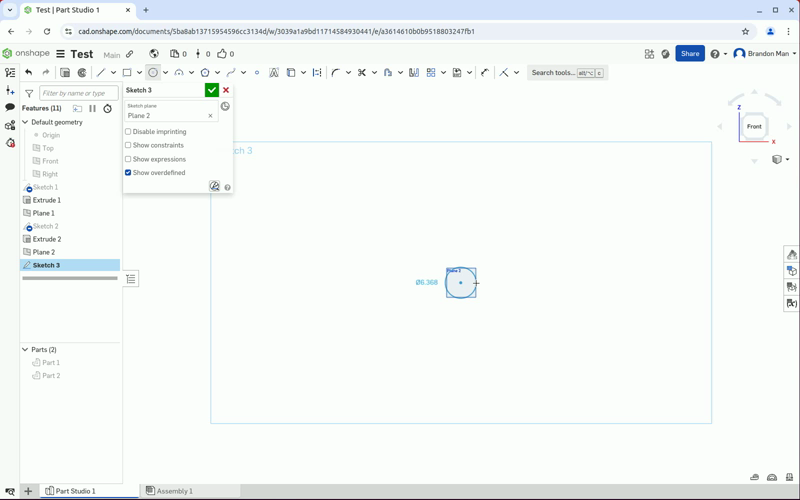
key(esc)
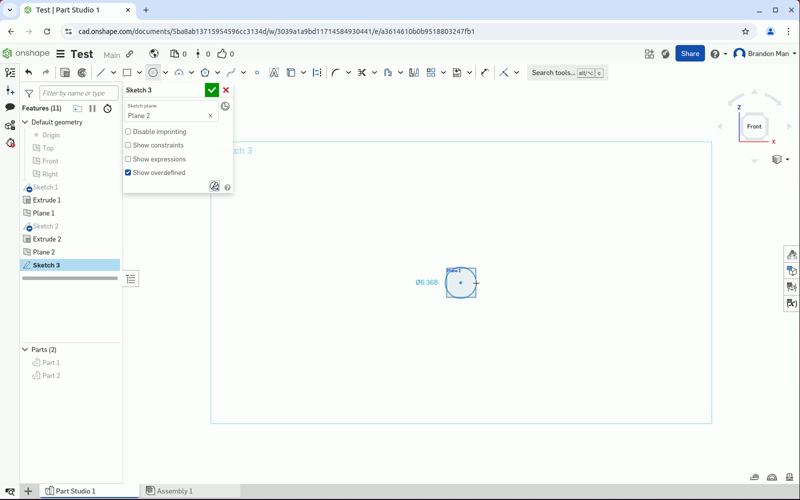
mouse_move(463, 289)
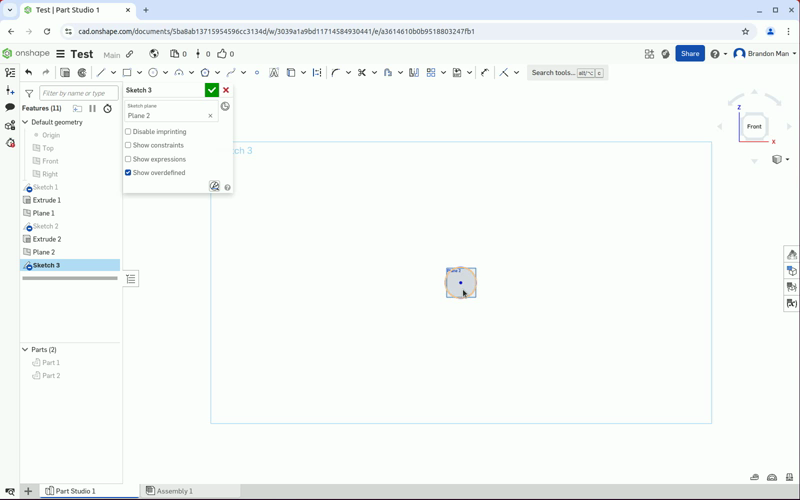
scroll(6)
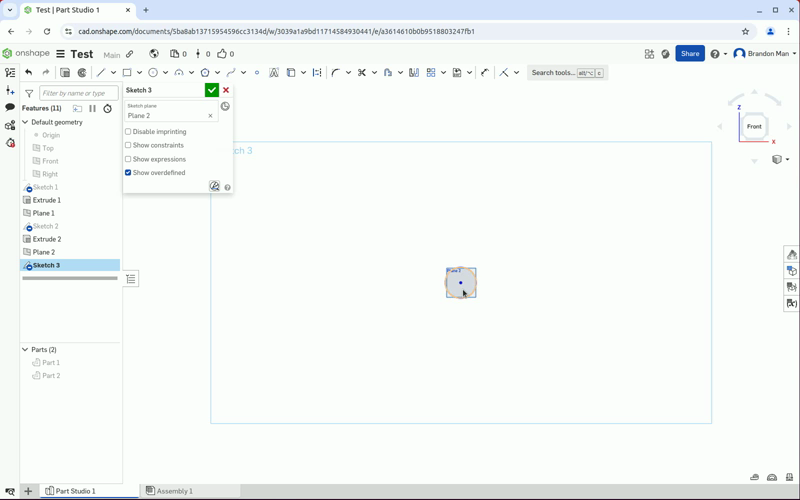
scroll(6)
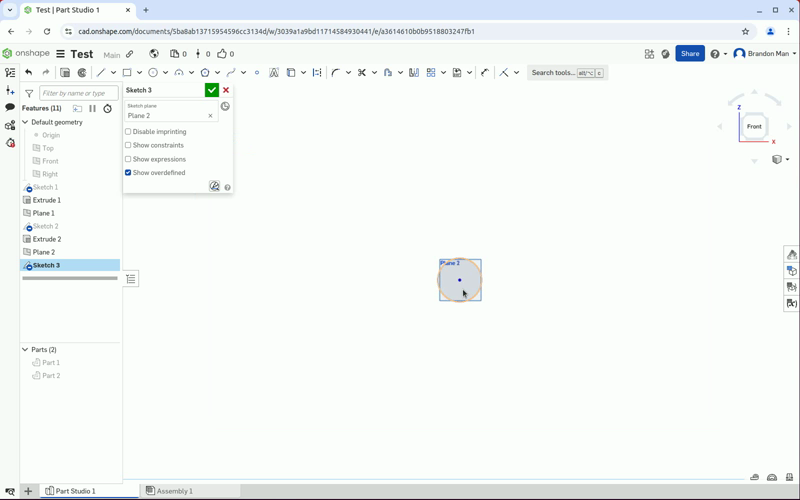
scroll(6)
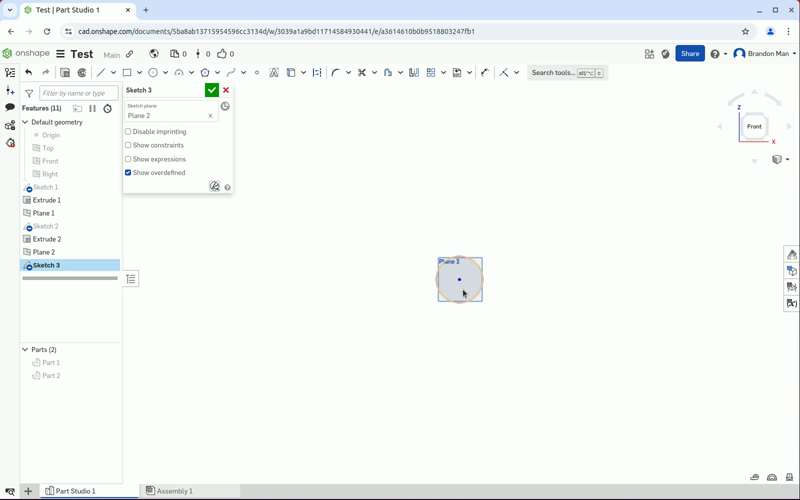
scroll(6)
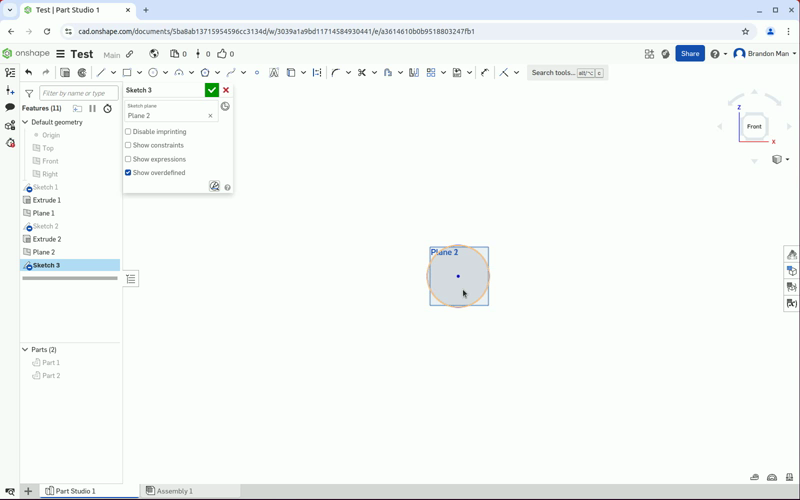
scroll(6)
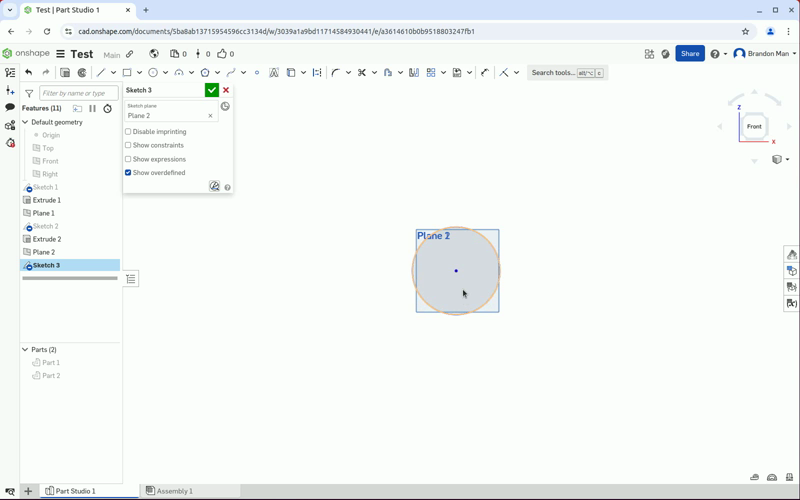
scroll(6)
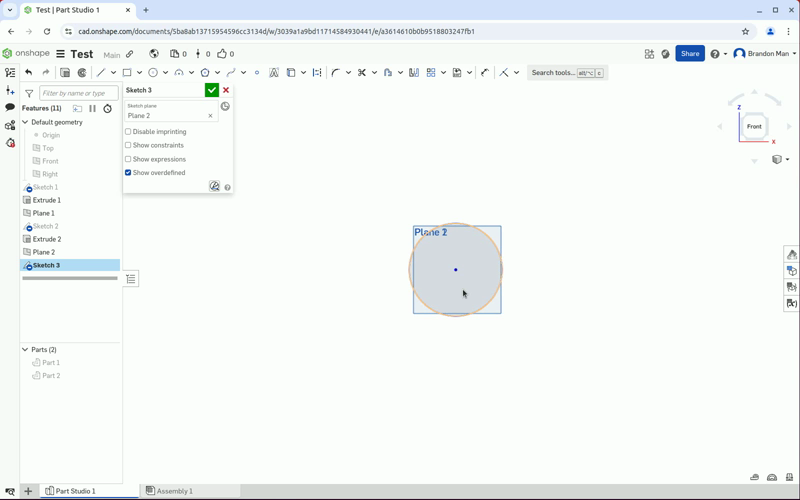
scroll(6)
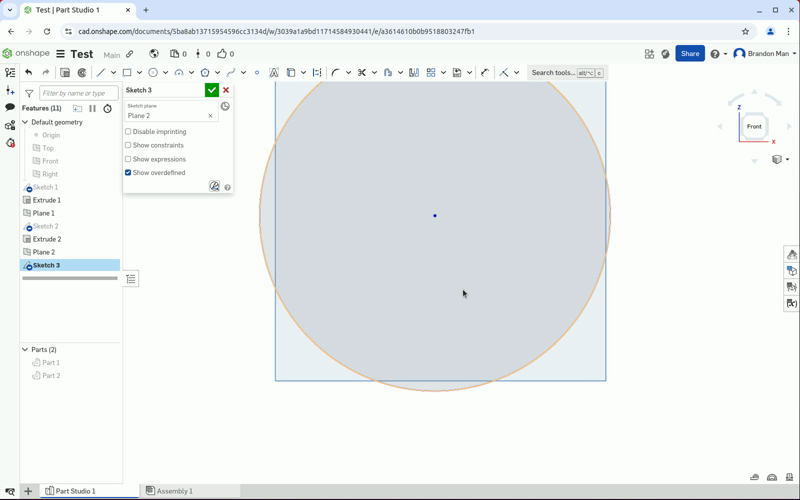
click(463, 289)
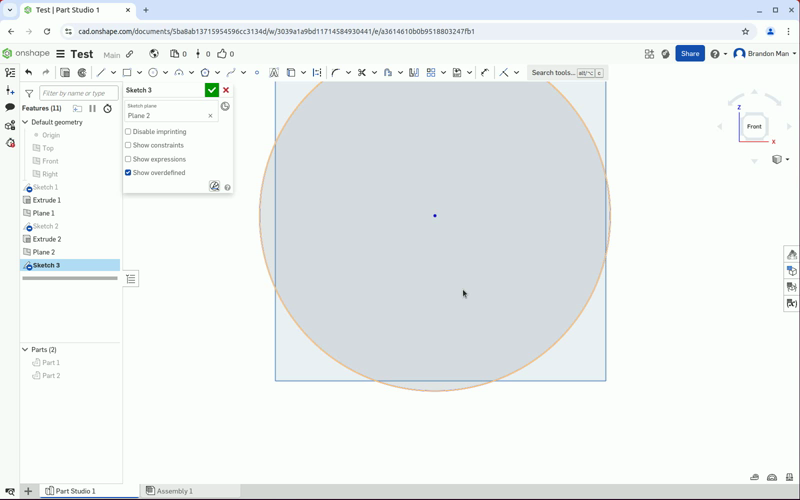
scroll(-6)
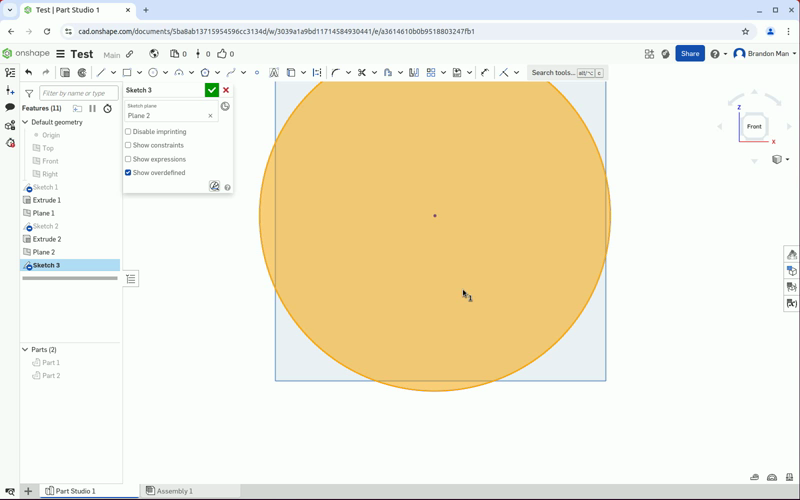
scroll(-6)
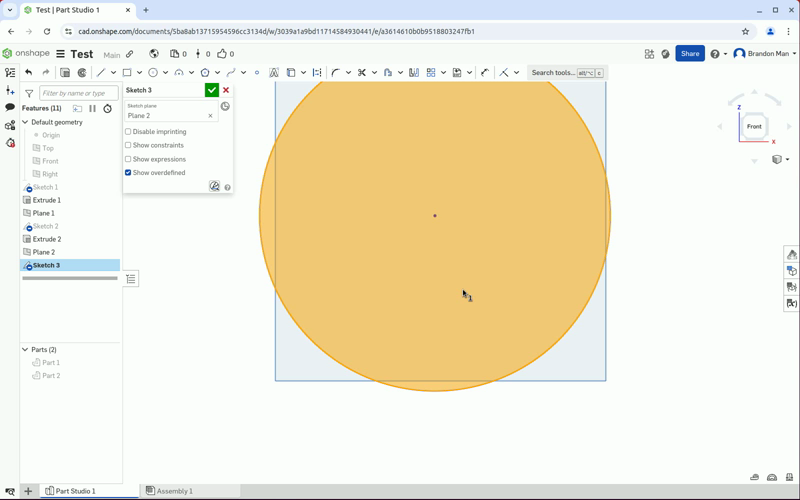
scroll(-6)
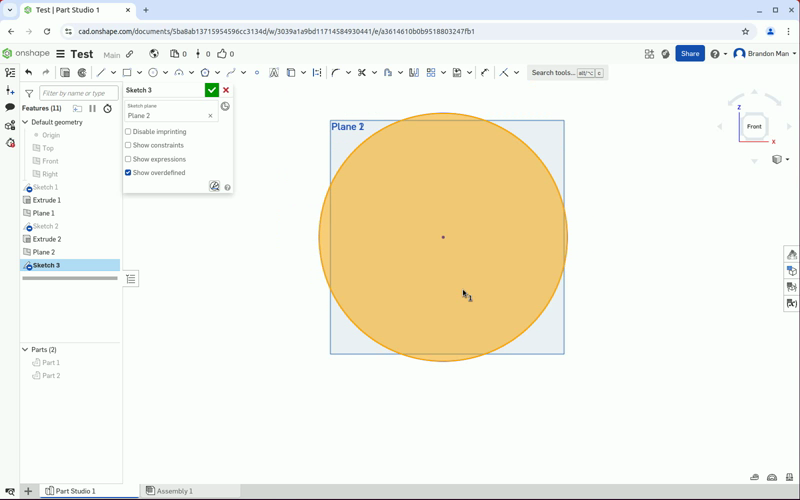
scroll(-6)
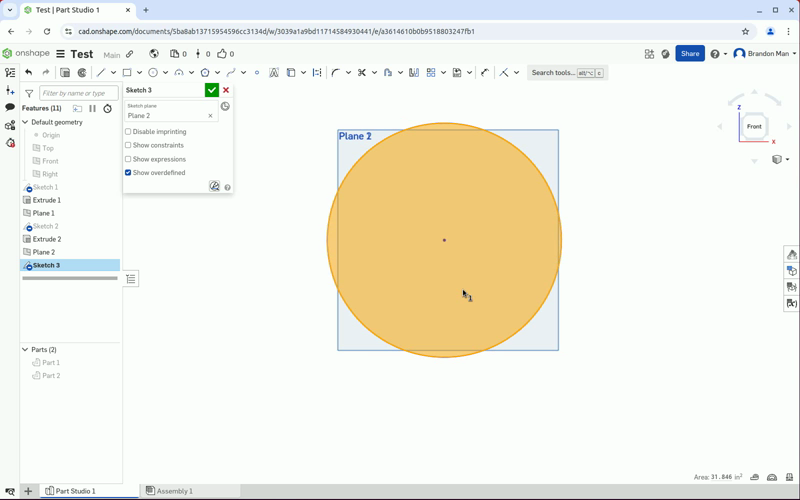
scroll(-6)
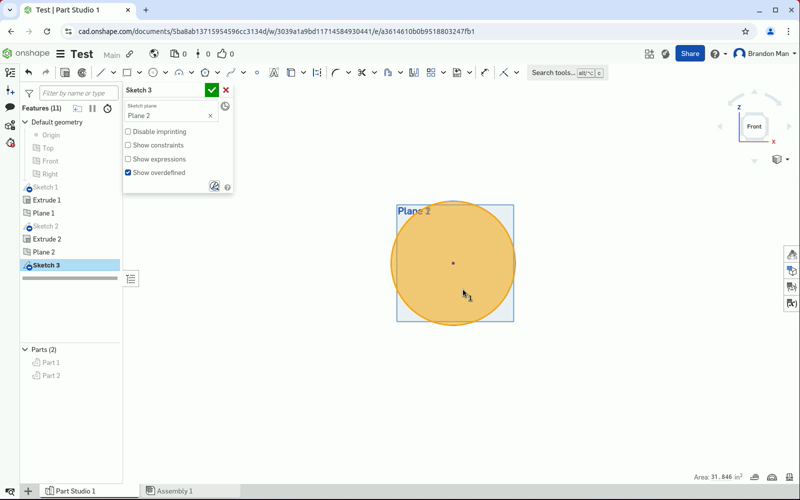
scroll(-6)
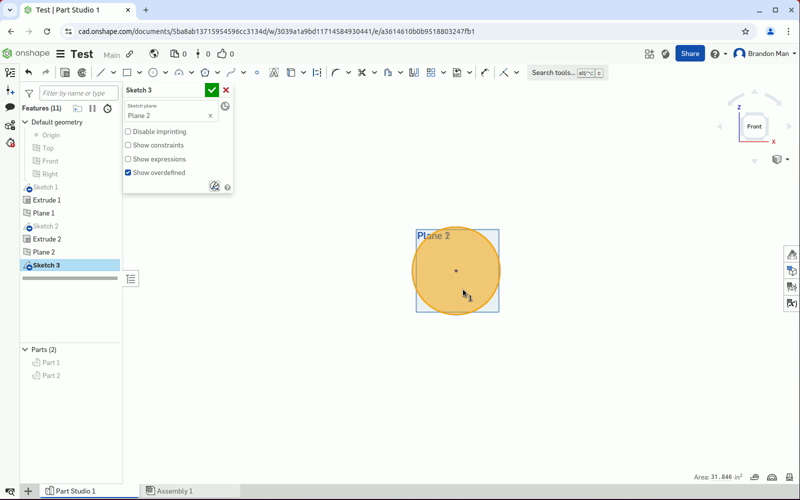
scroll(-6)
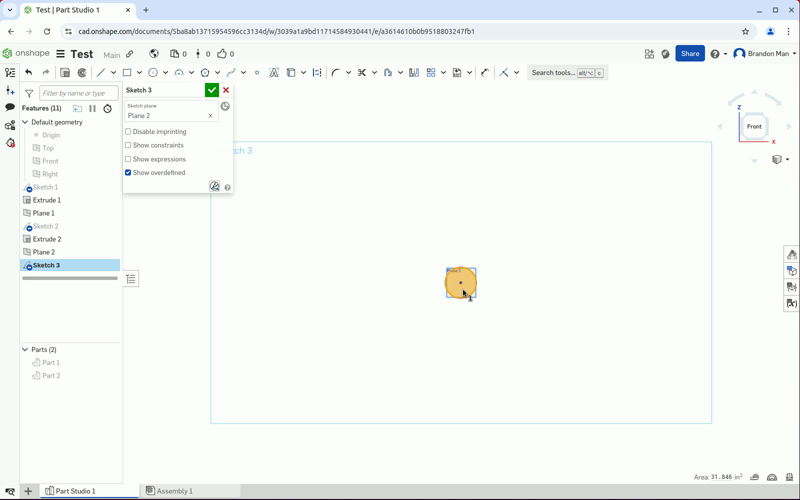
mouse_move(73, 352)
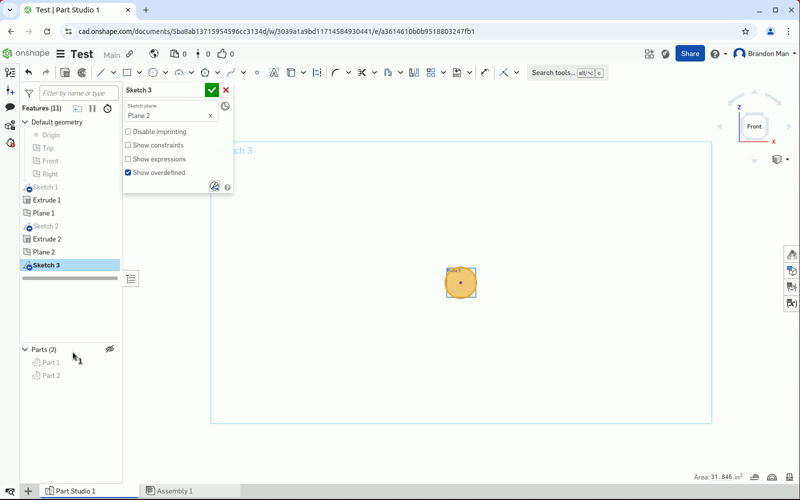
key(shift+y)
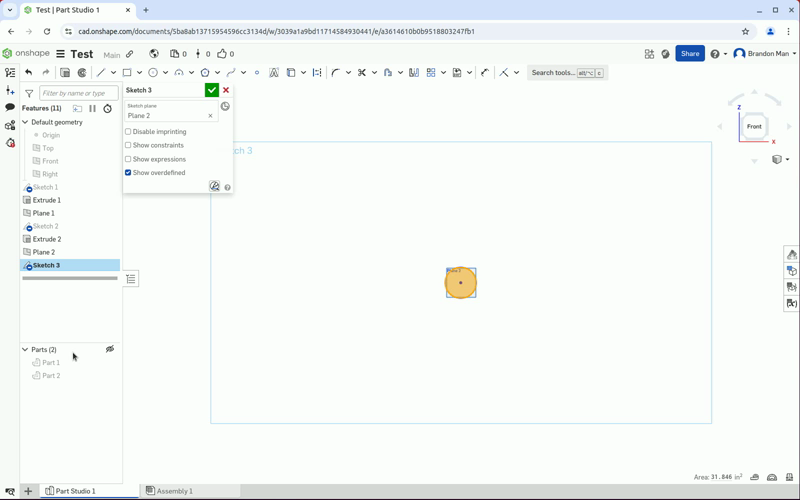
key(shift+e)
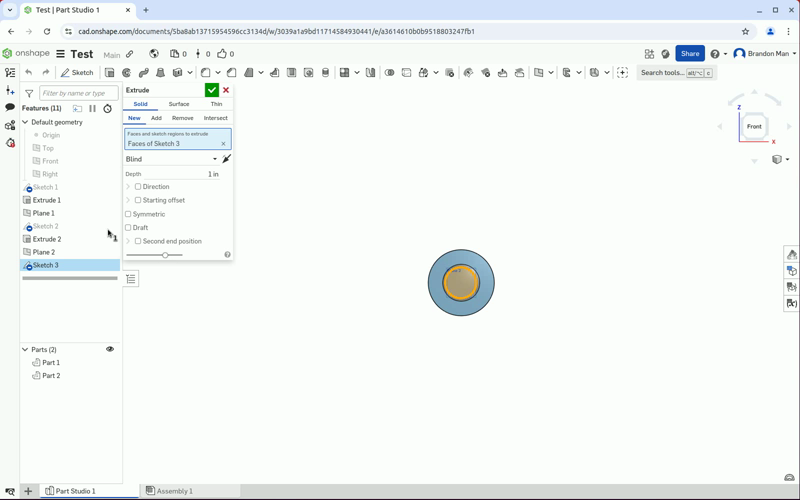
mouse_move(143, 106)
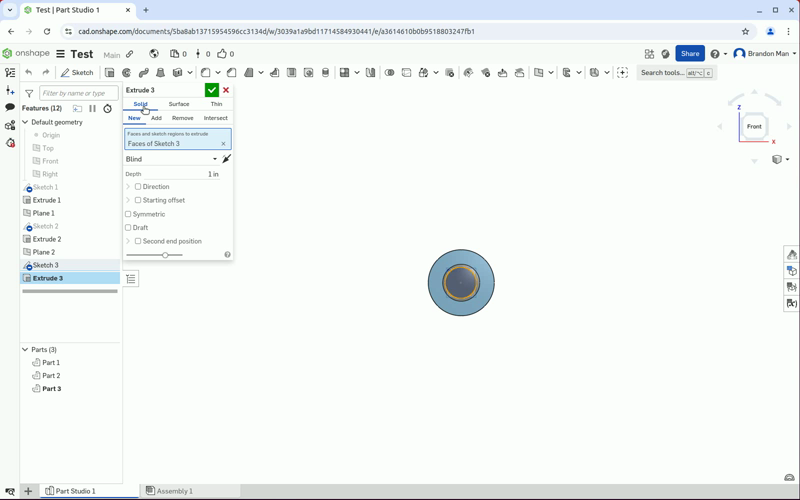
click(143, 106)
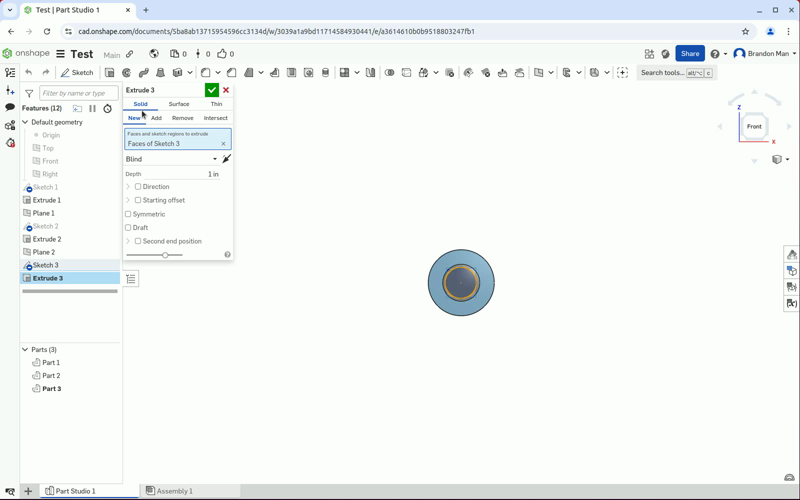
mouse_move(137, 120)
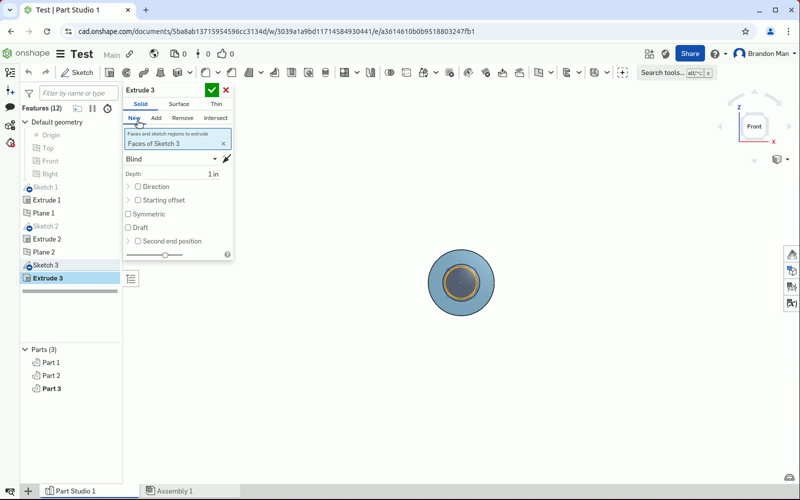
click(137, 120)
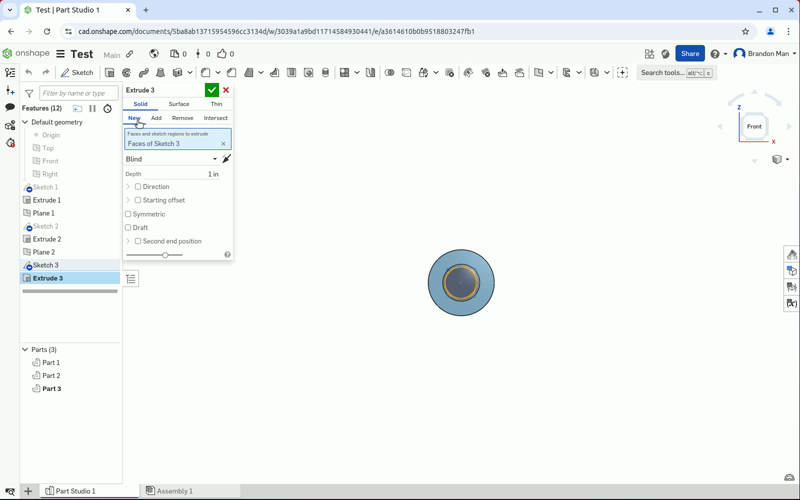
key(tab, 4)
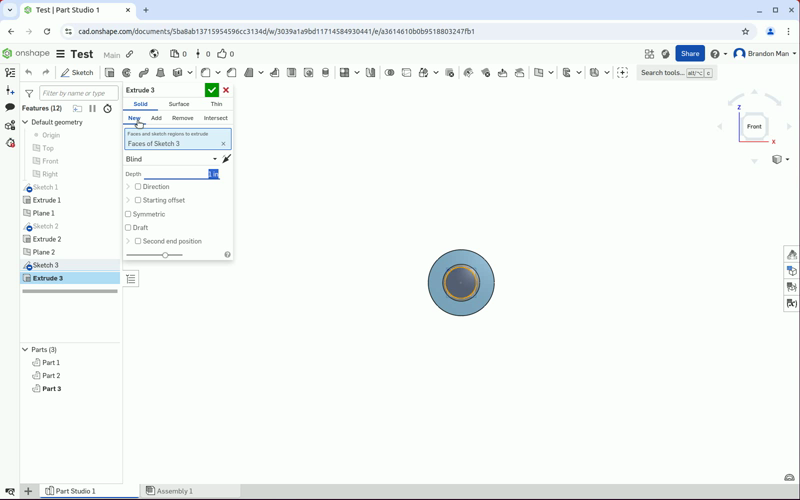
text(1.204)
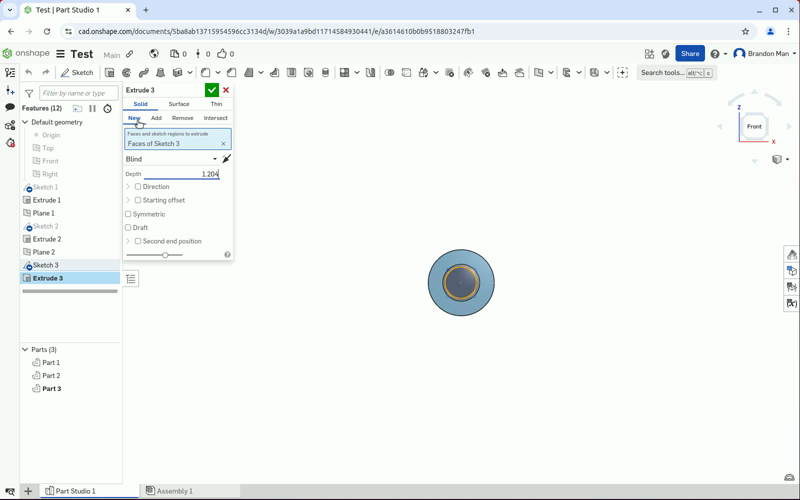
key(enter)
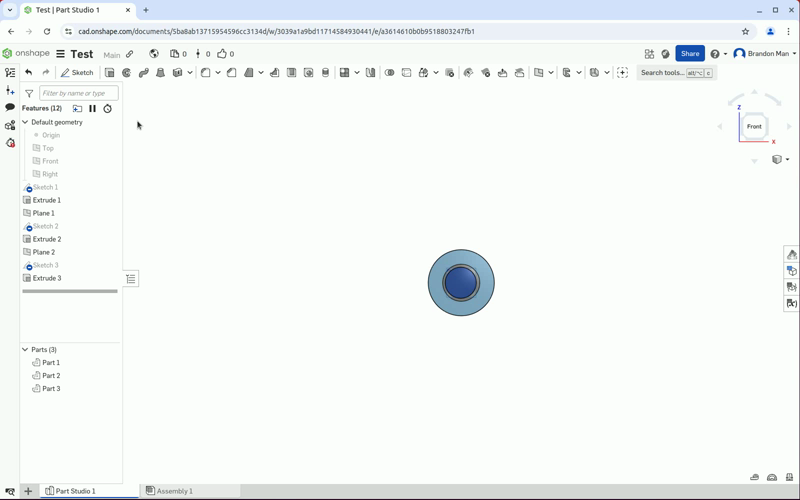
key(shift+h)
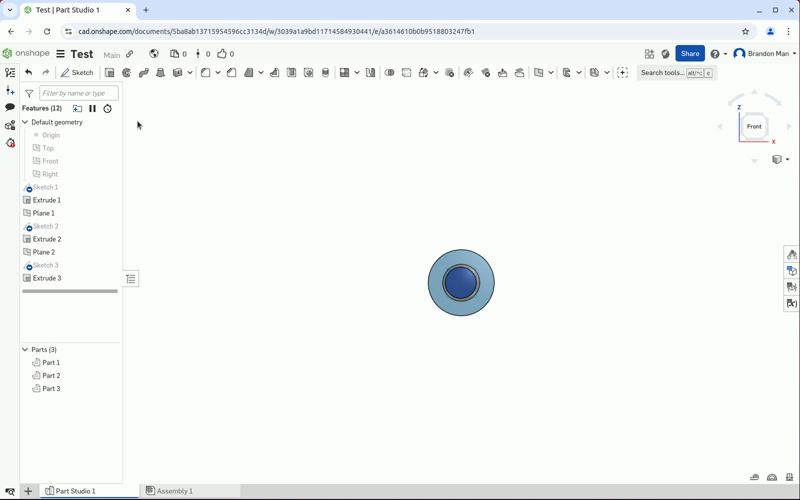
key(shift+h)
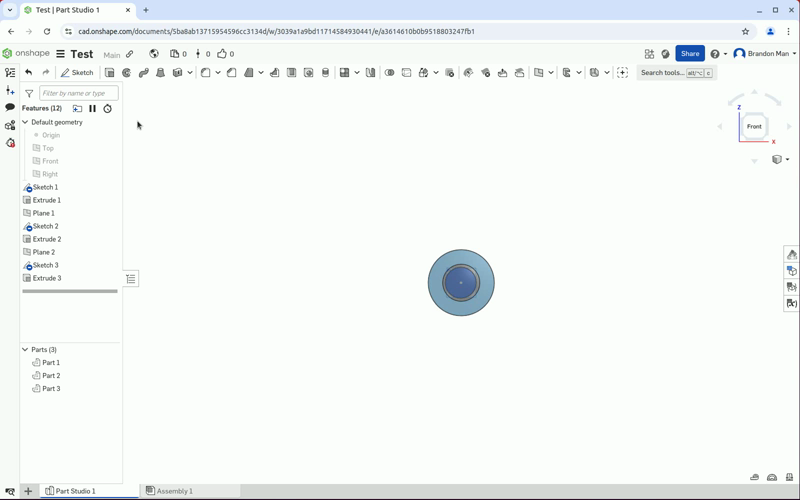
key(shift+7)
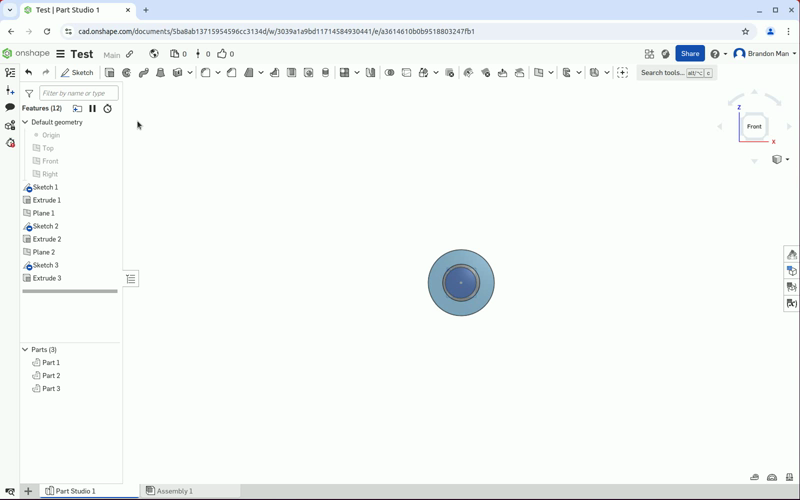
key(left, 2)
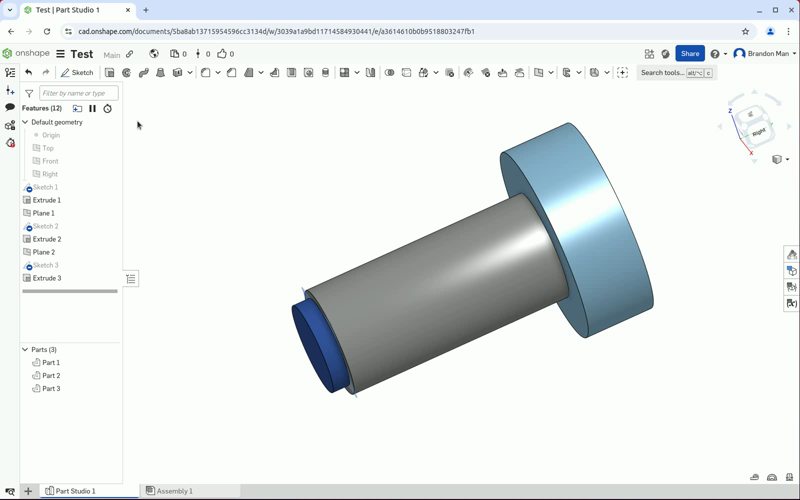
key(down, 2)
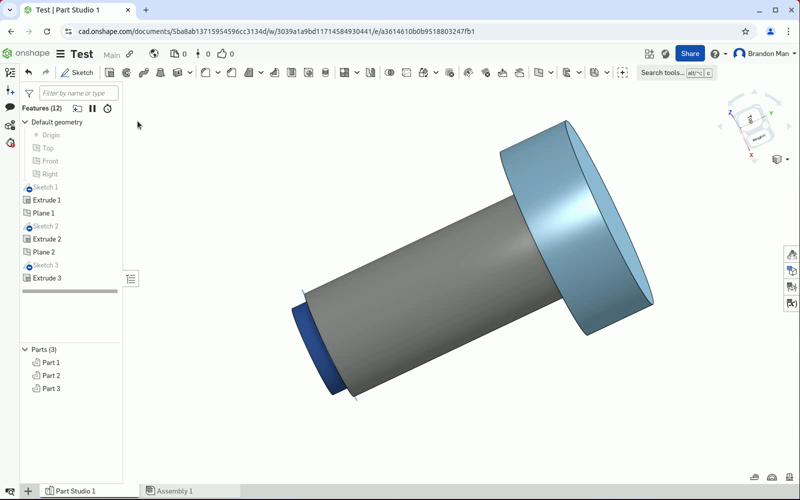
key(up, 2)
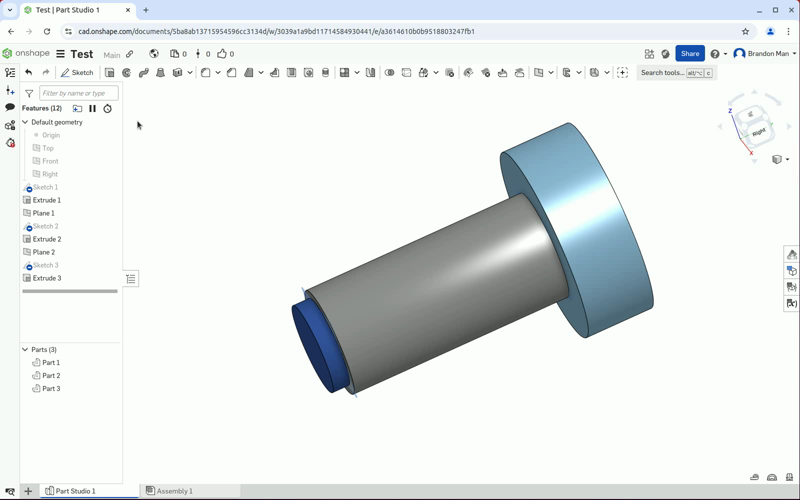
key(right, 2)
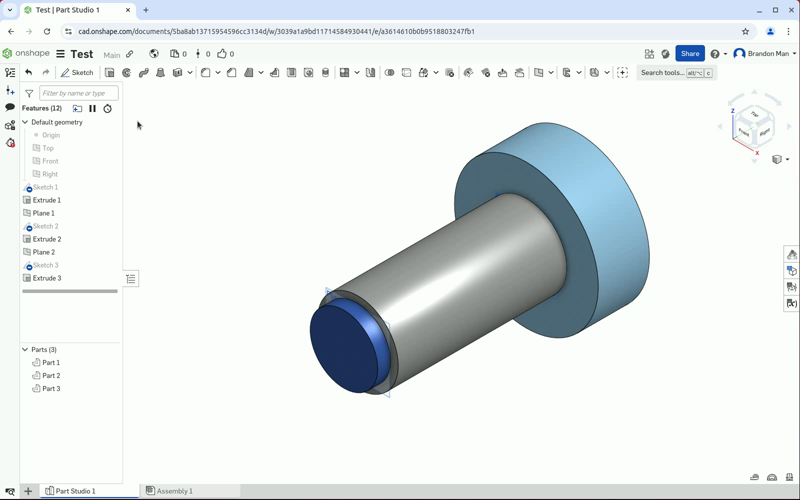
mouse_move(73, 189)
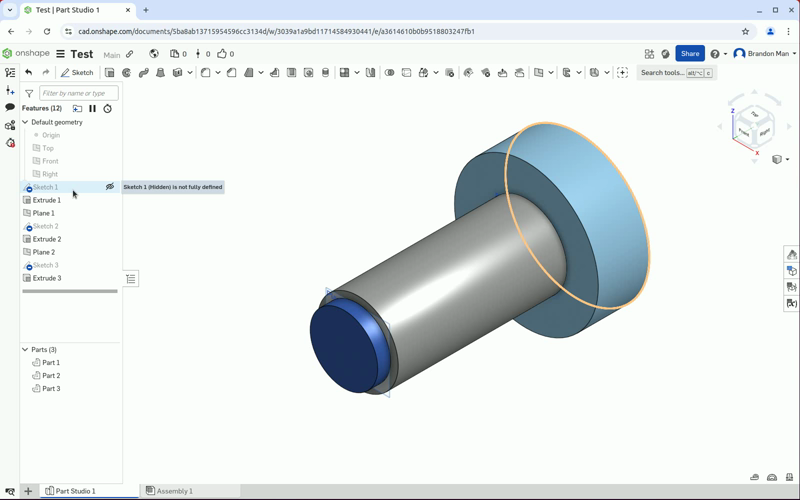
click(73, 189)